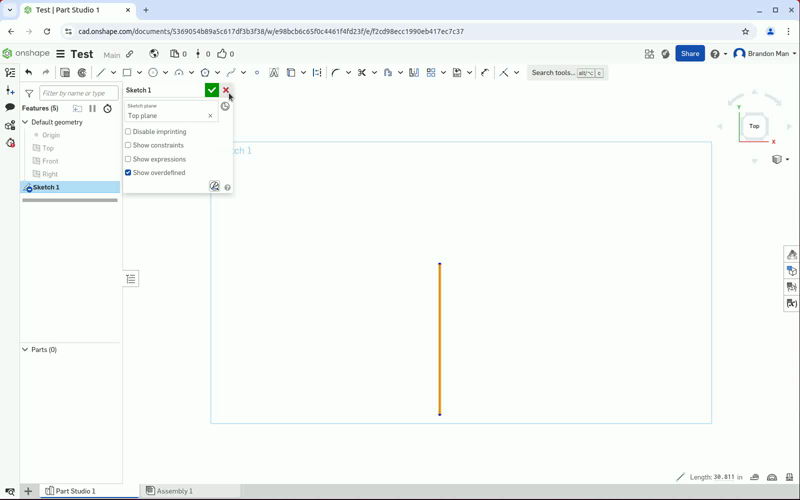
key(shift+h)
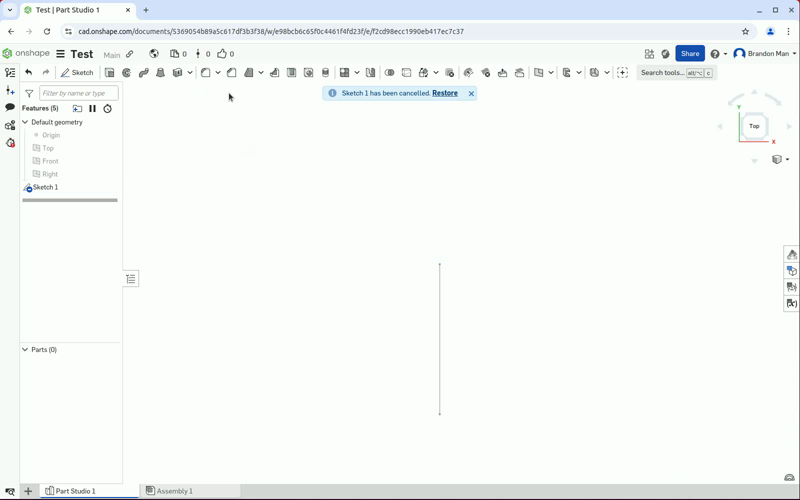
mouse_move(73, 352)
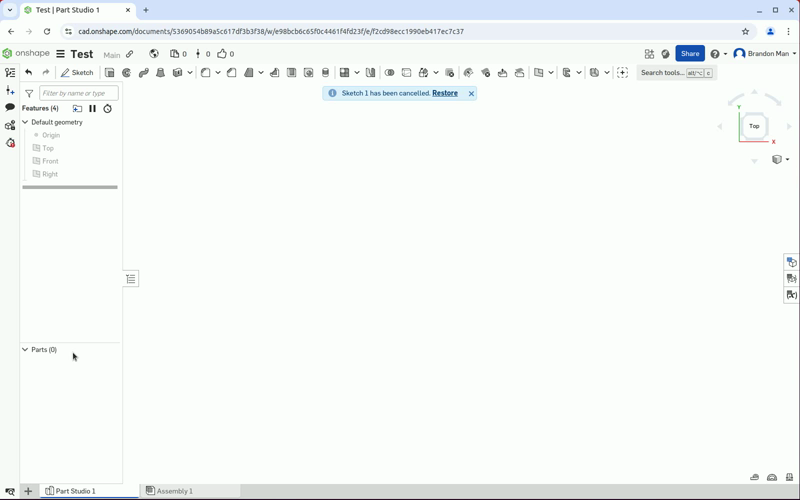
key(y)
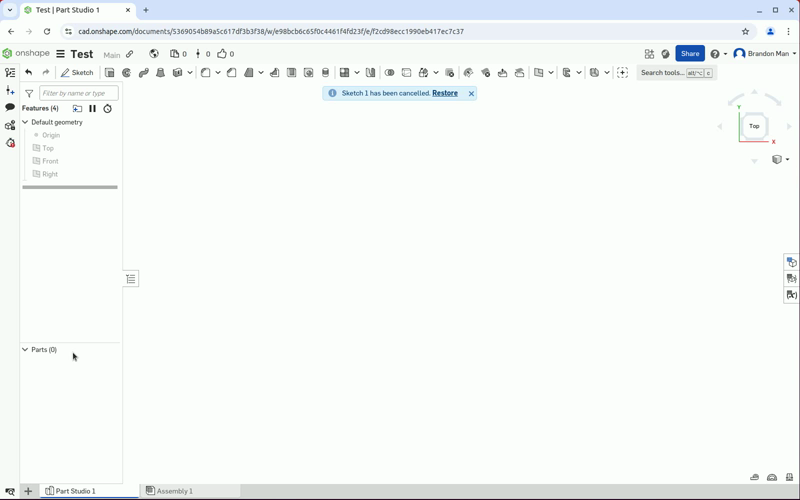
key(shift+p)
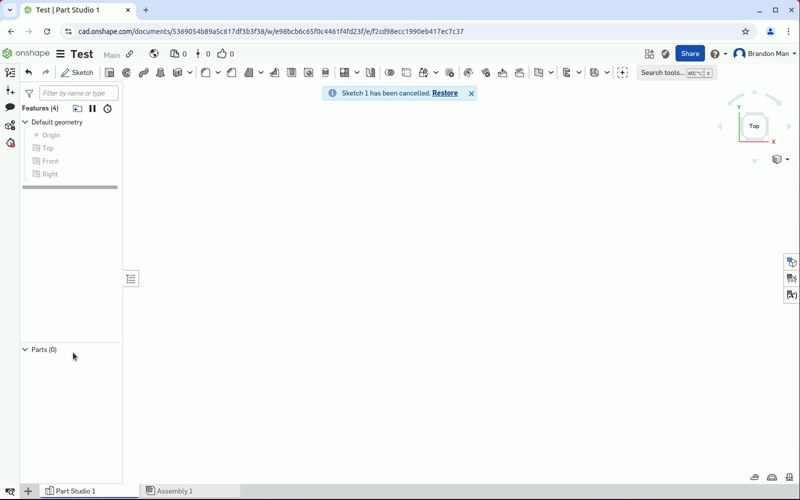
key(space)
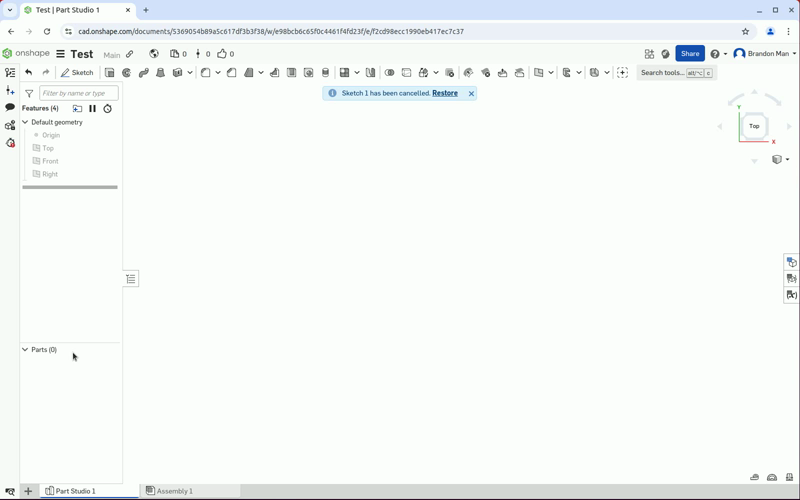
key_down(shift)
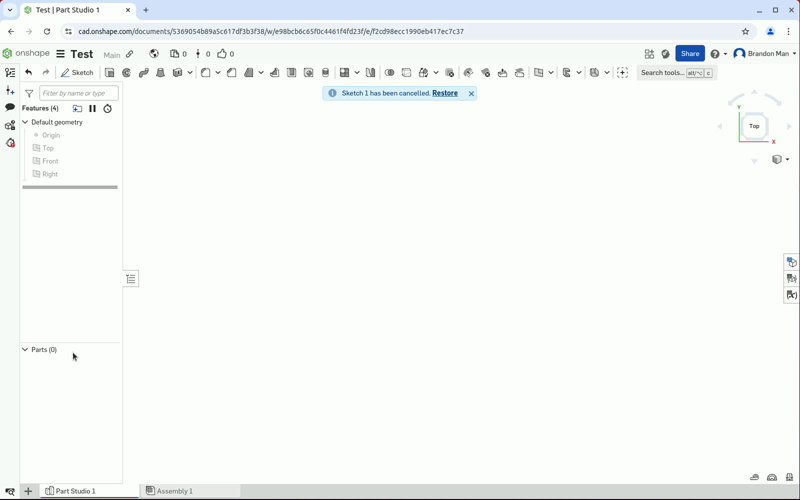
key(up)
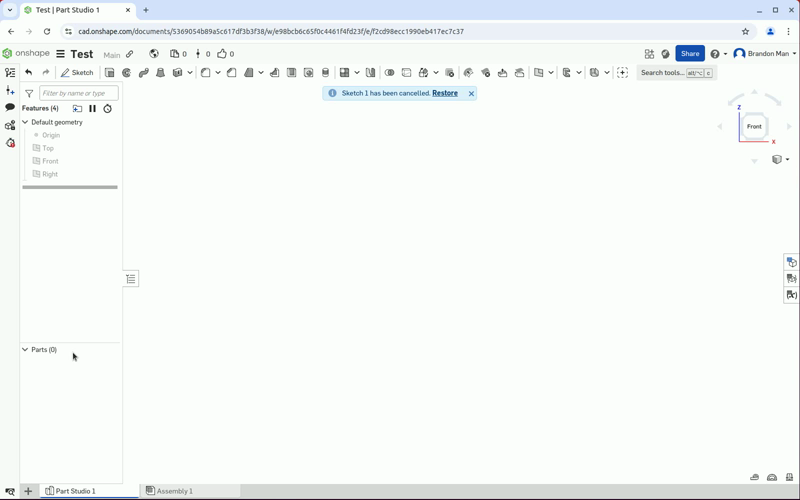
key_up(shift)
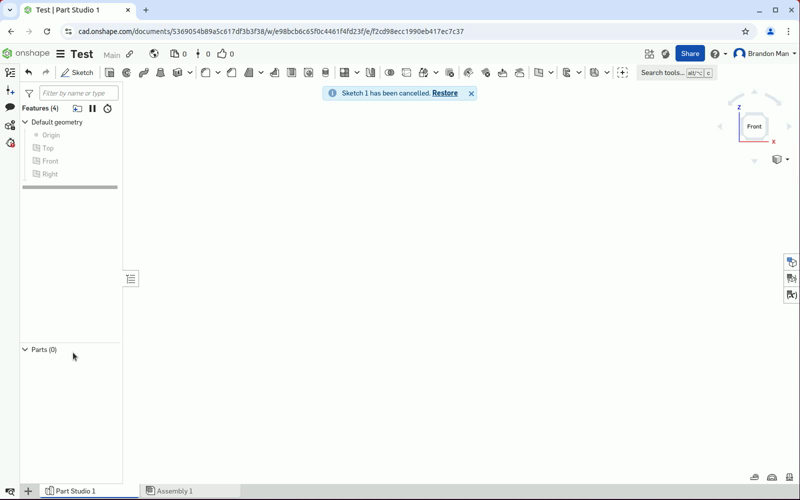
mouse_move(73, 352)
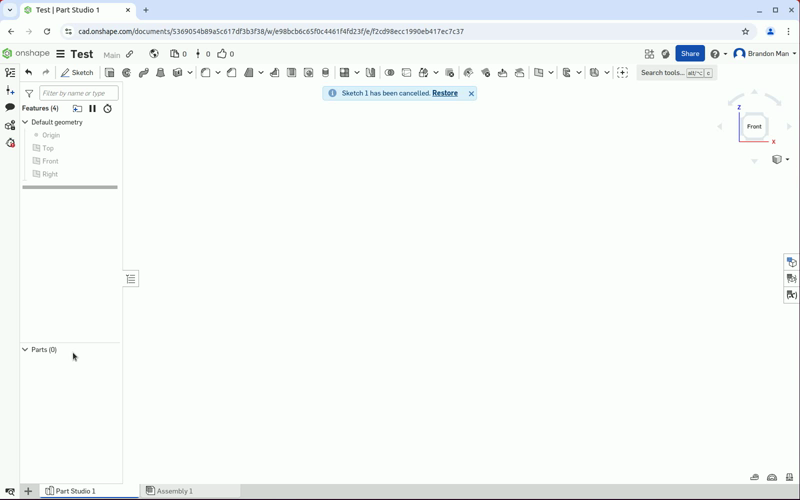
key(shift+y)
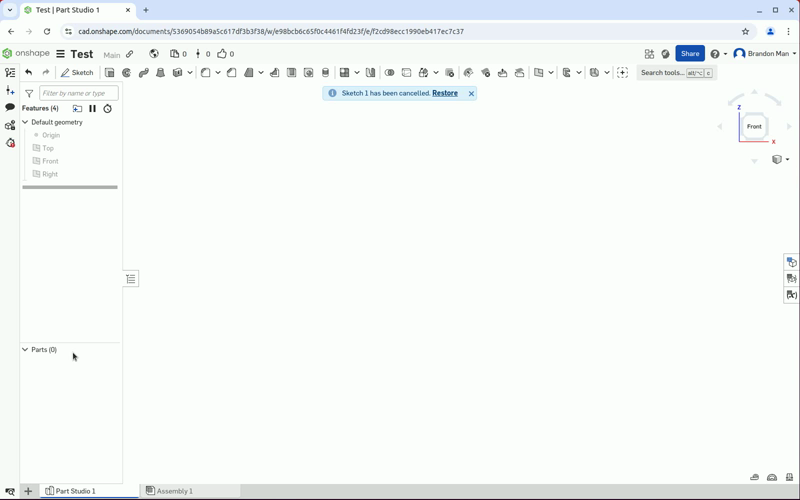
key(shift+s)
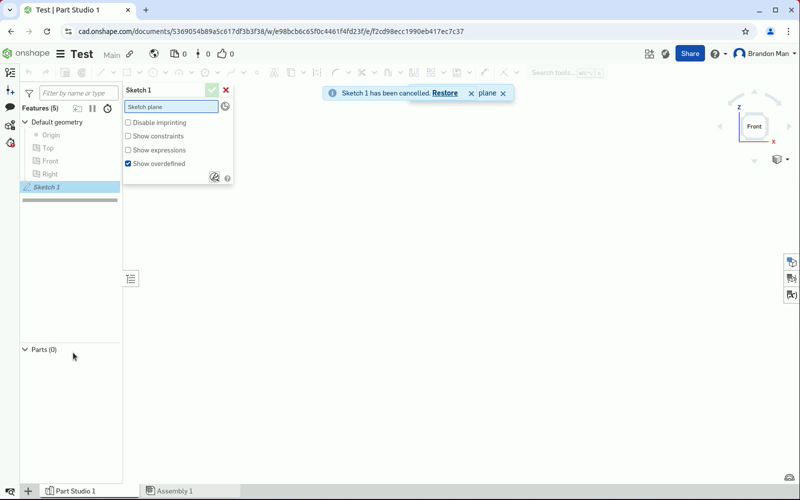
mouse_move(73, 163)
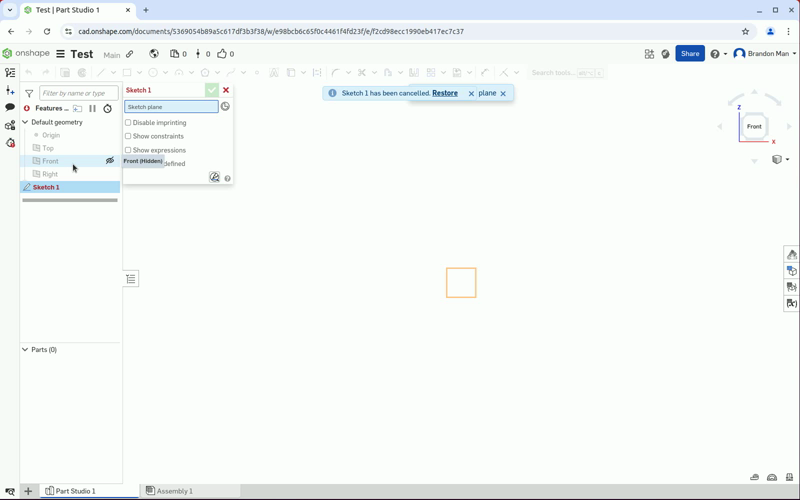
click(73, 163)
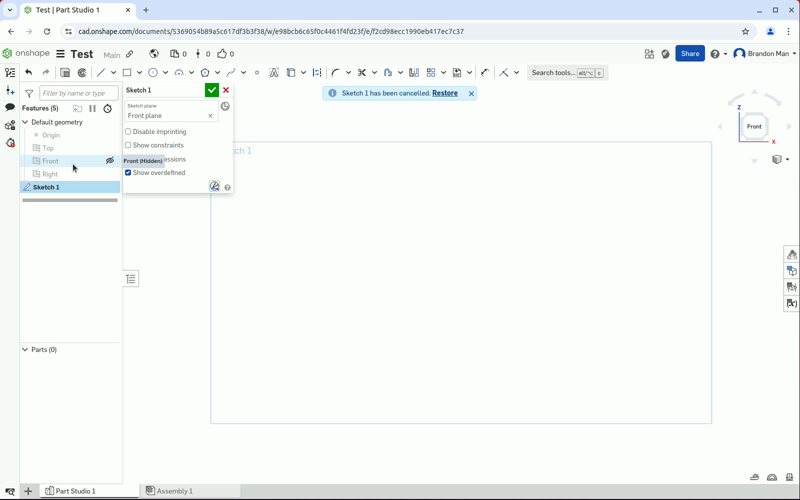
mouse_move(73, 352)
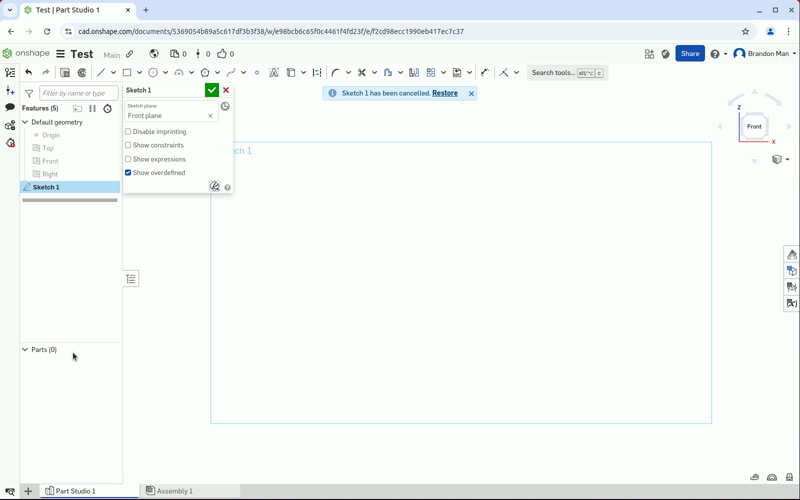
key(y)
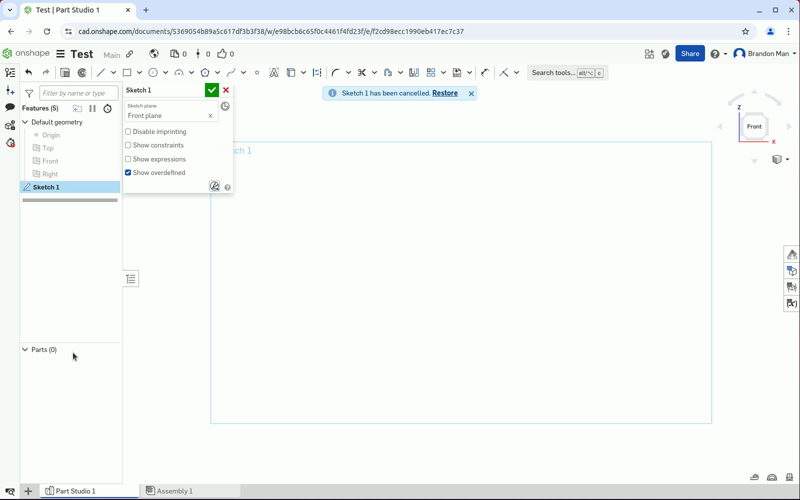
key(l)
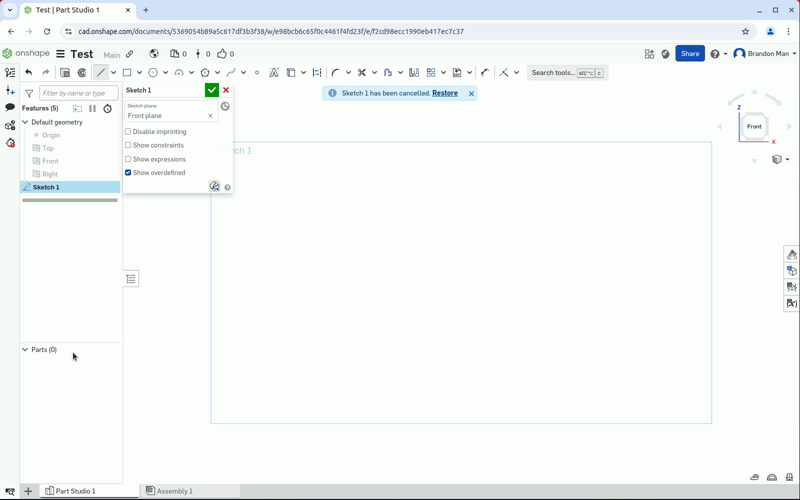
key_down(shift)
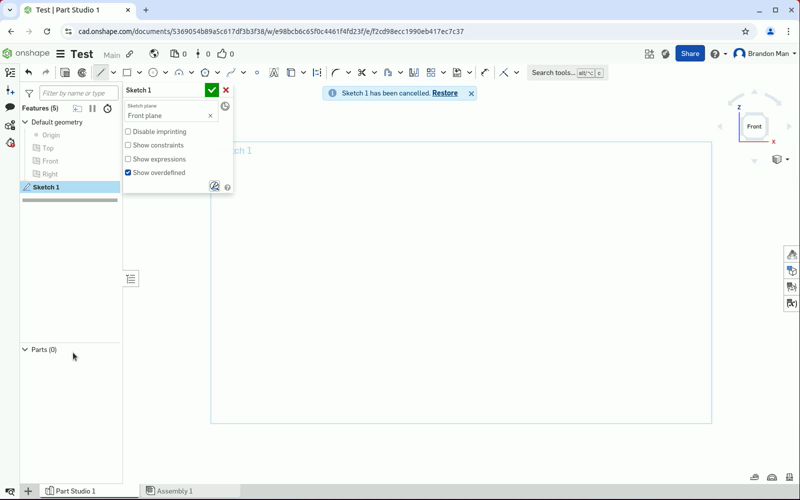
mouse_move(401, 327)
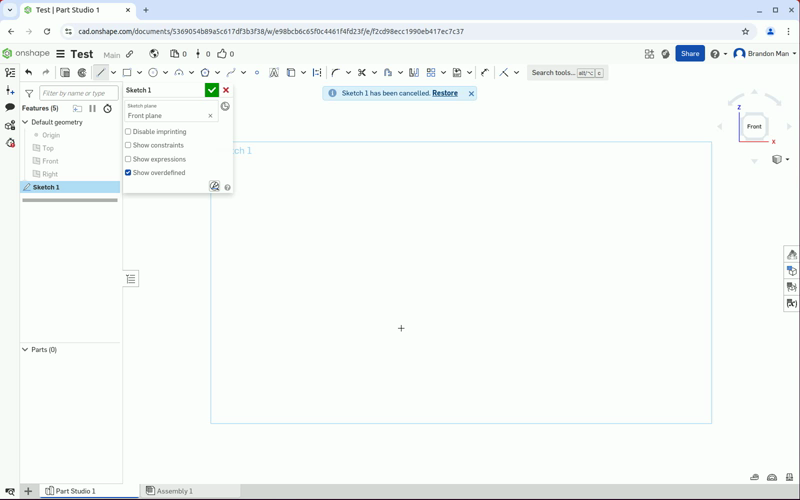
click(401, 327)
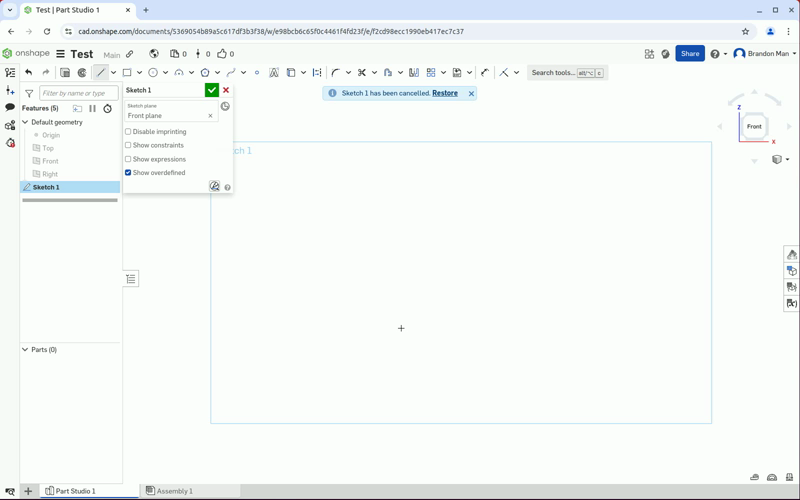
key_up(shift)
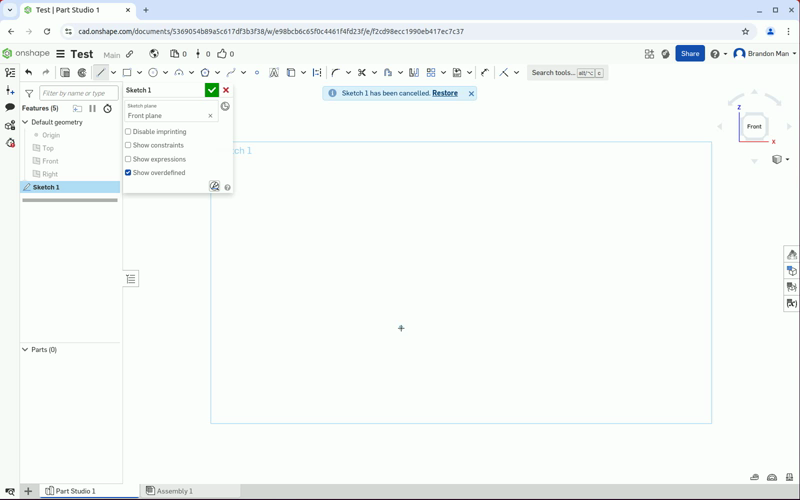
key_down(shift)
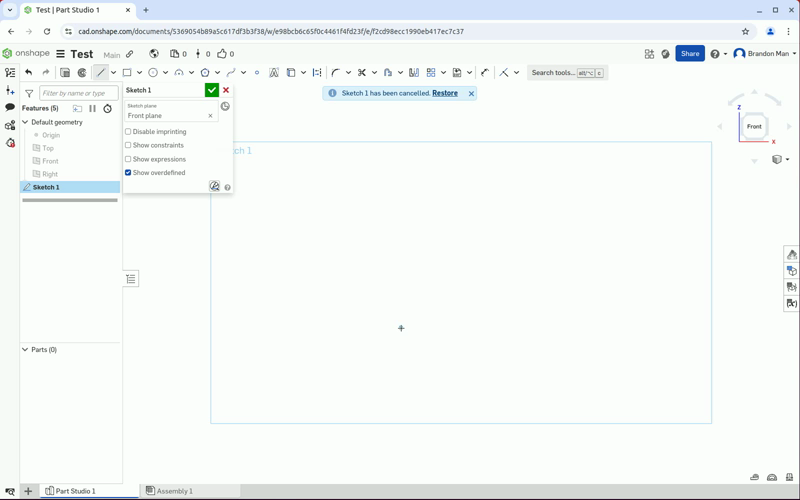
mouse_move(572, 327)
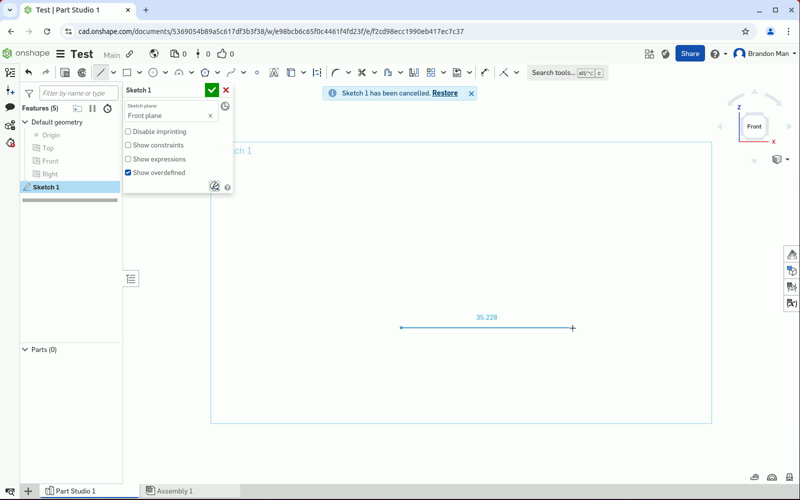
click(572, 327)
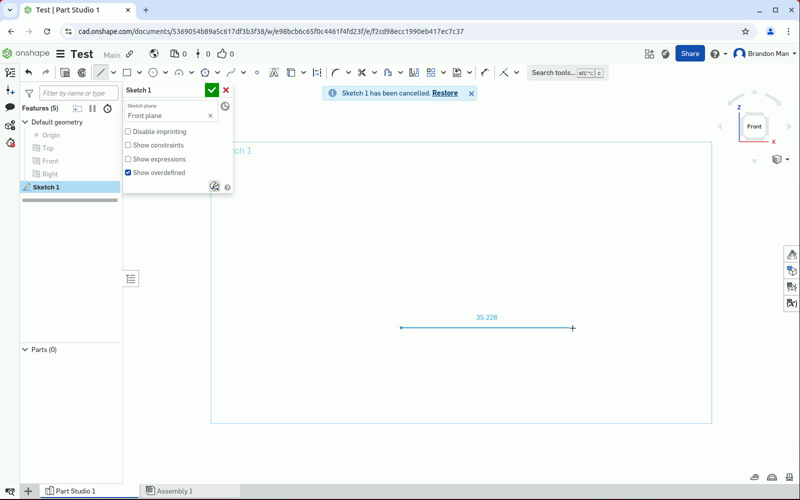
key_up(shift)
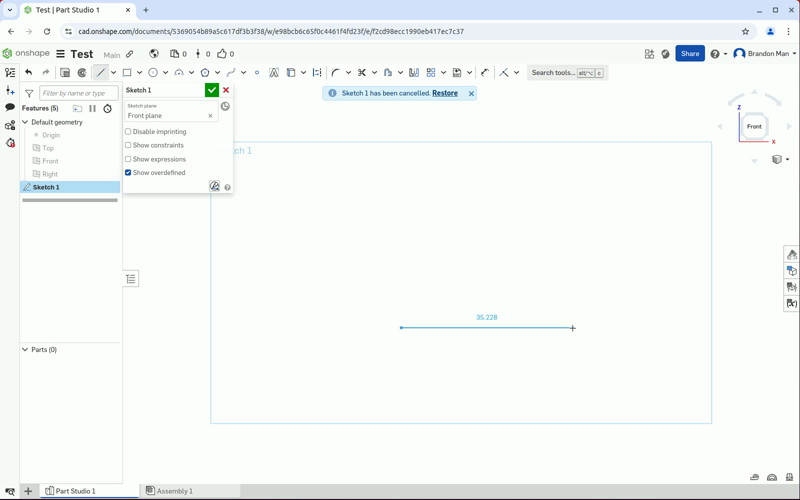
key_down(shift)
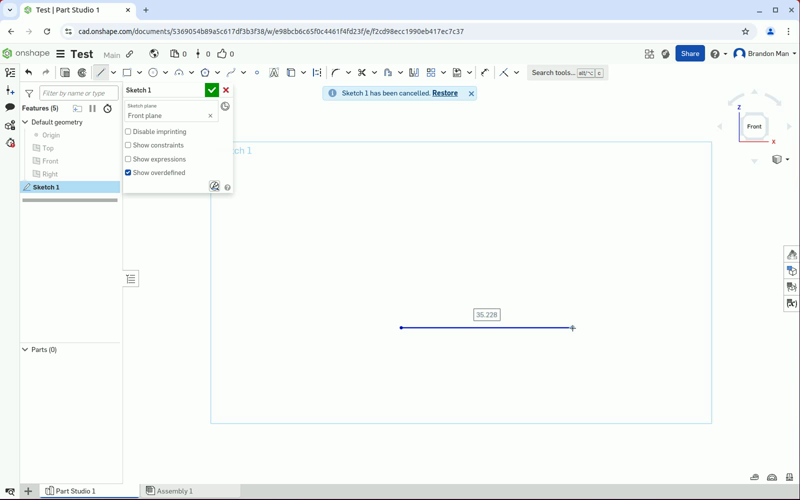
mouse_move(572, 251)
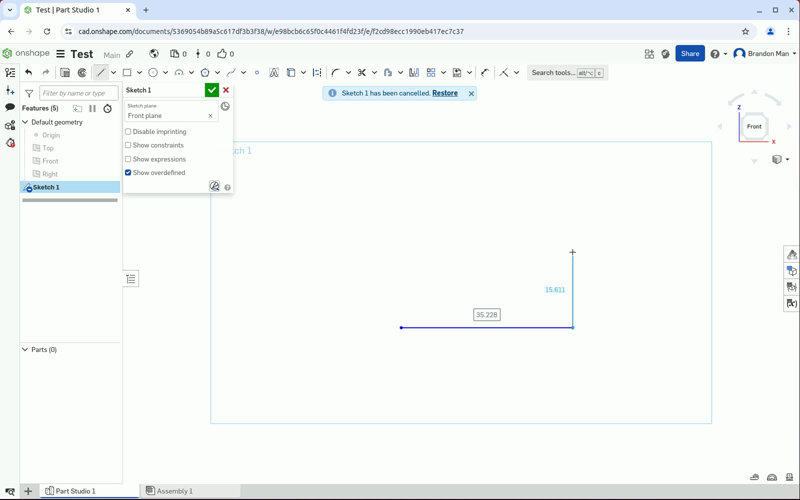
click(572, 251)
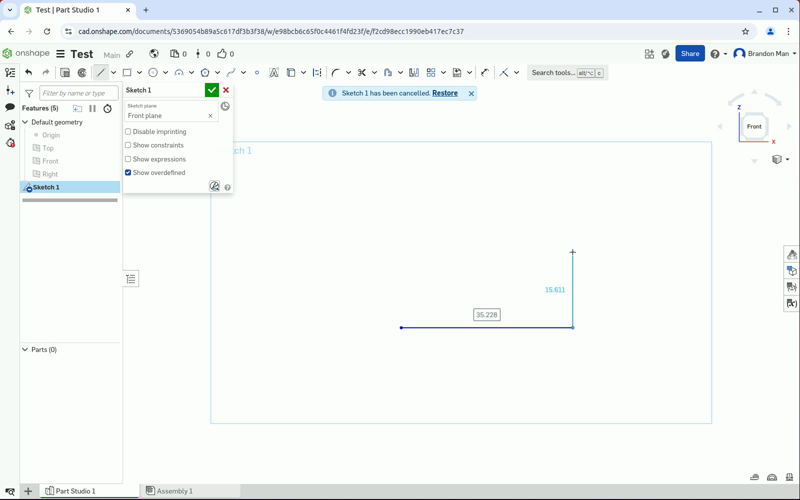
key_up(shift)
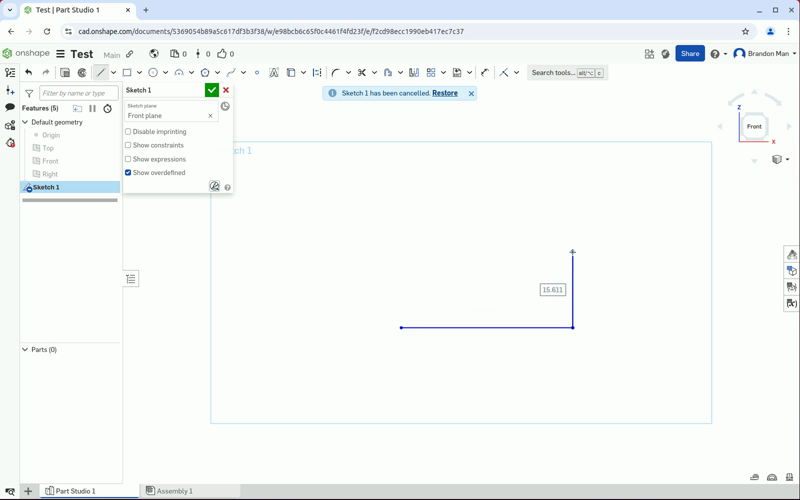
key_down(shift)
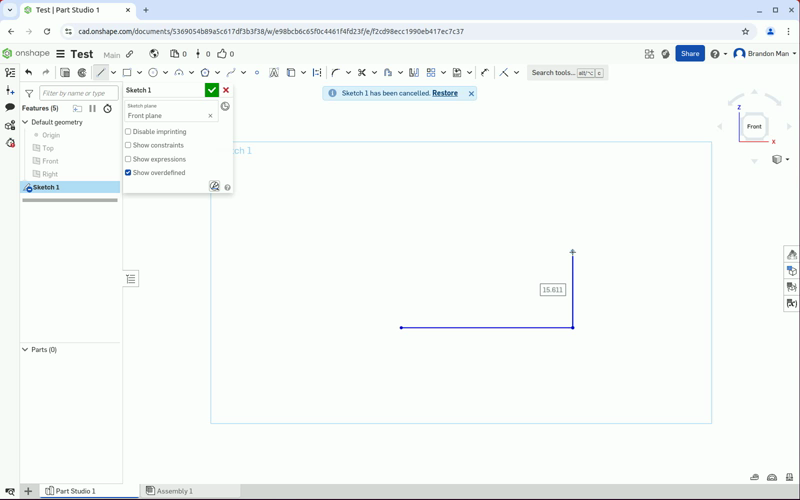
mouse_move(401, 251)
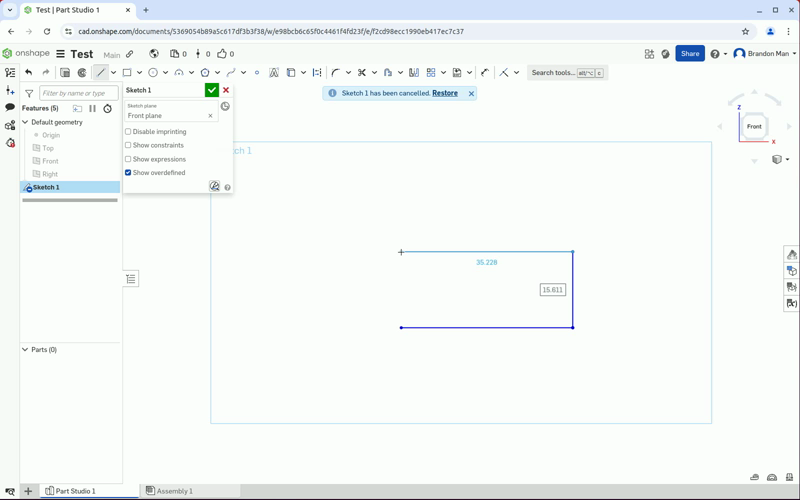
click(401, 251)
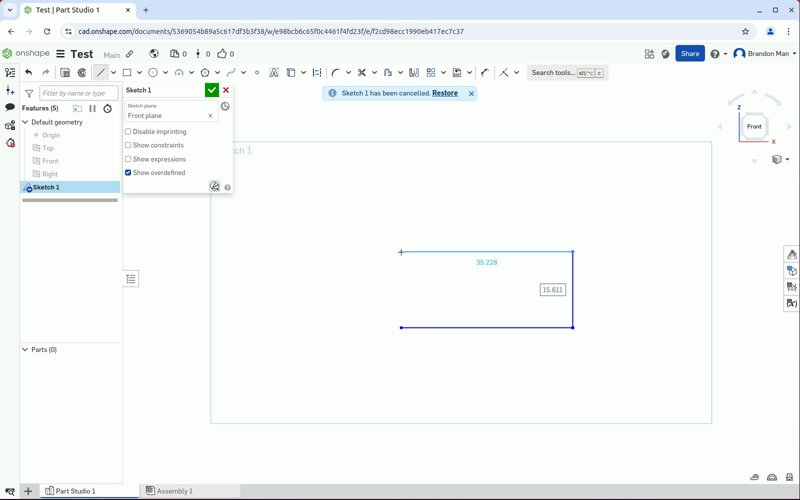
key_up(shift)
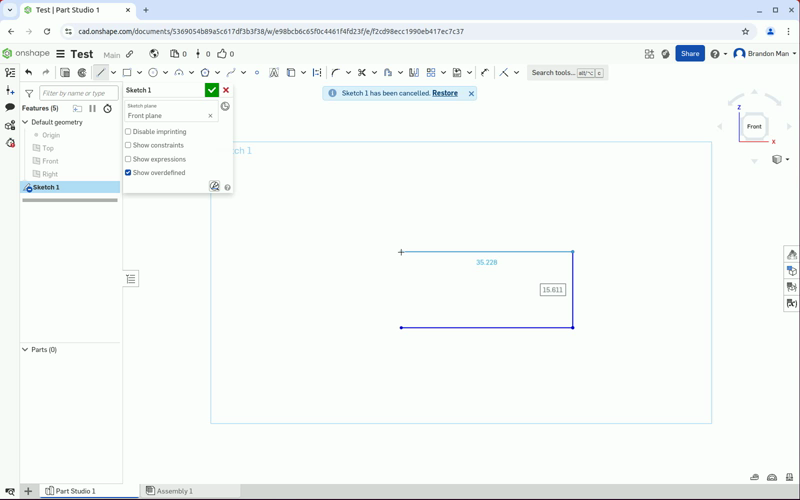
key_down(shift)
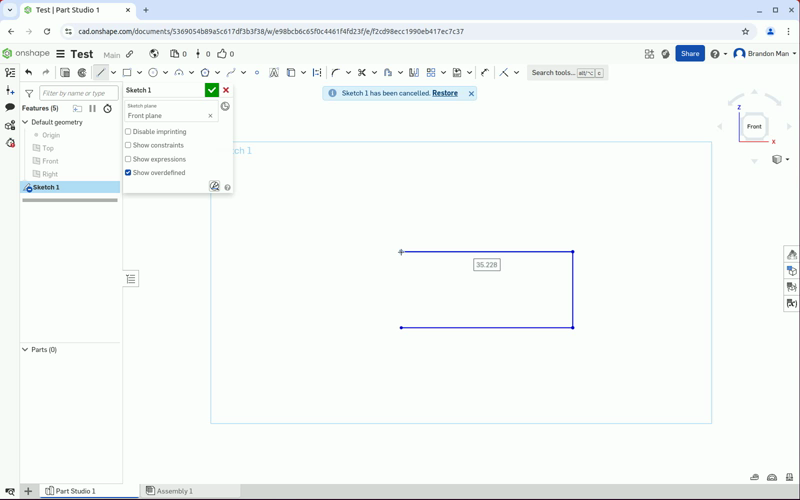
mouse_move(401, 327)
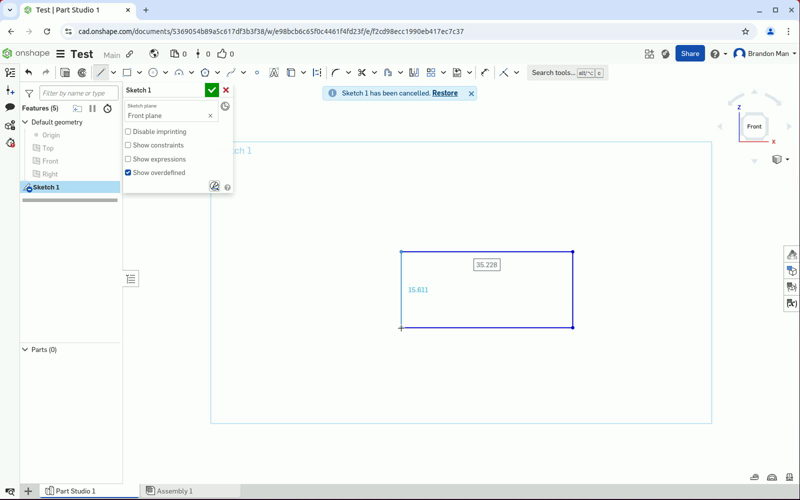
key_up(shift)
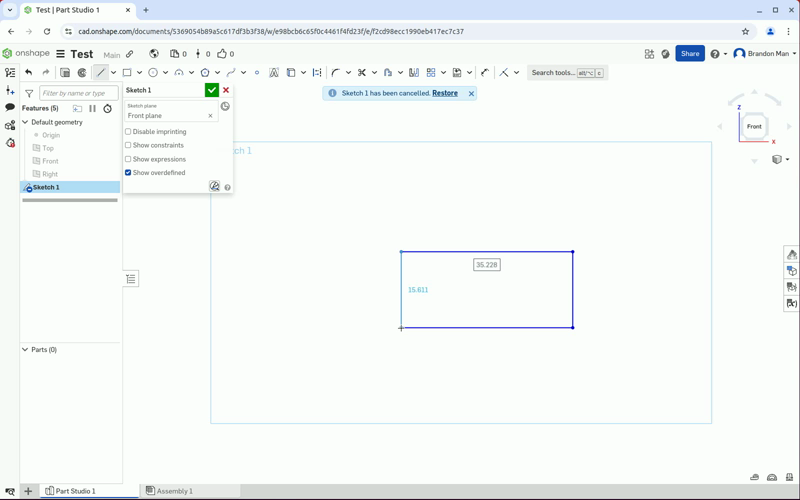
click(401, 327)
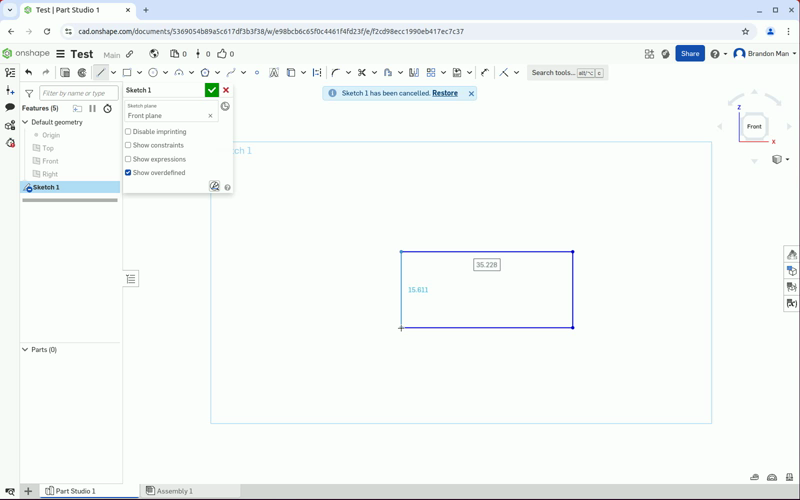
key(esc)
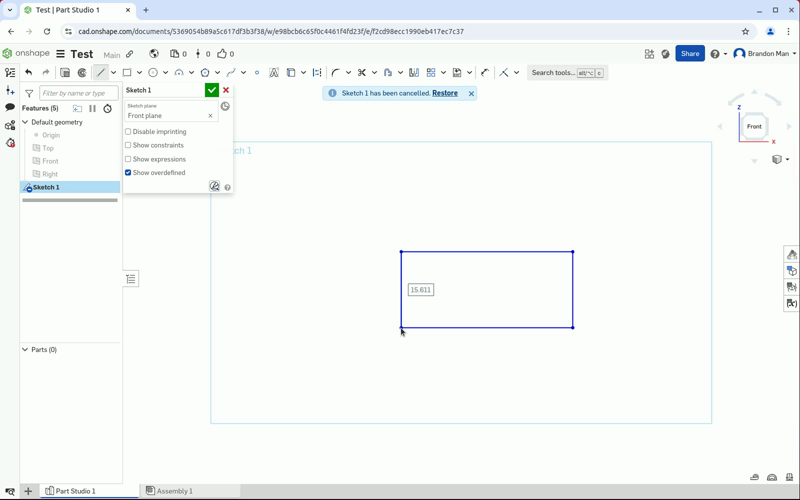
mouse_move(444, 277)
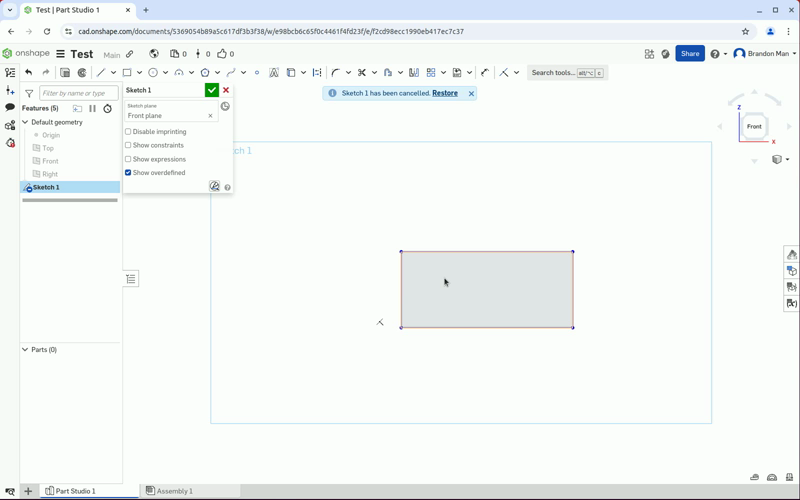
click(444, 277)
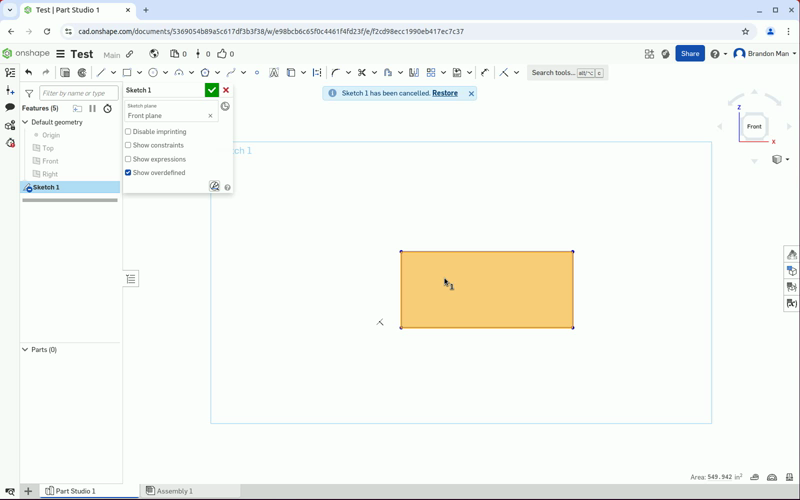
mouse_move(73, 352)
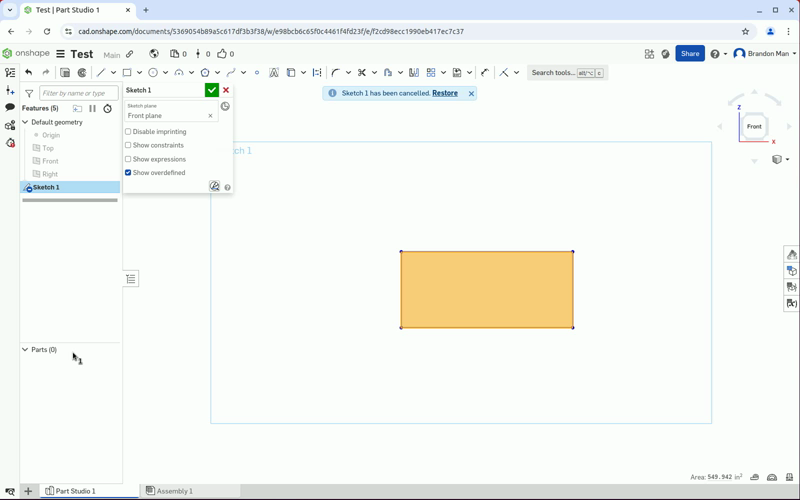
key(shift+y)
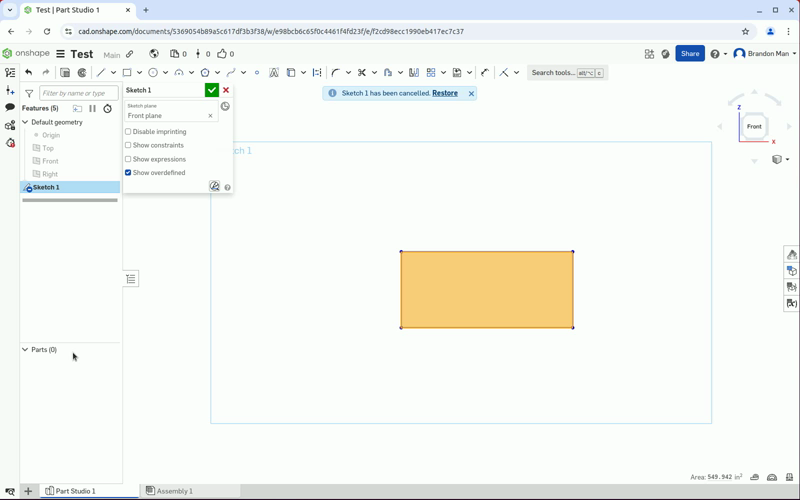
key(shift+e)
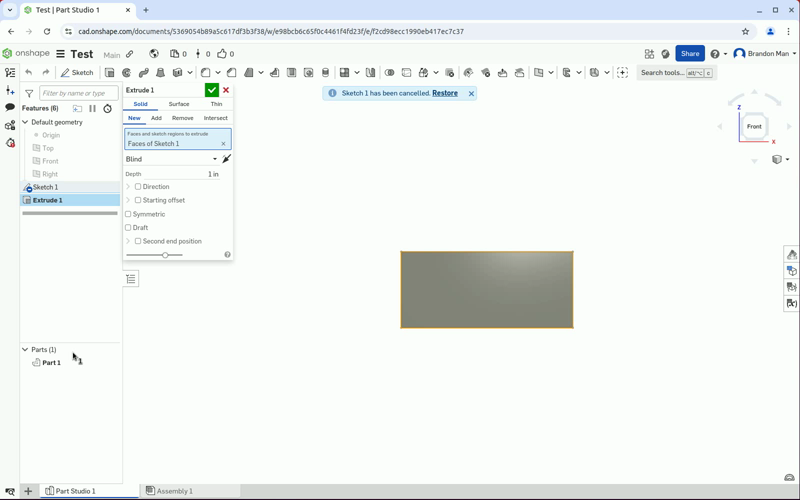
mouse_move(143, 106)
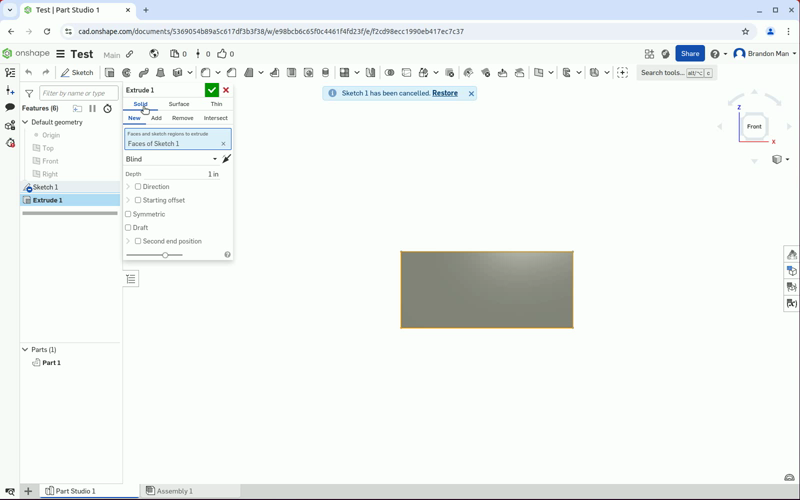
click(143, 106)
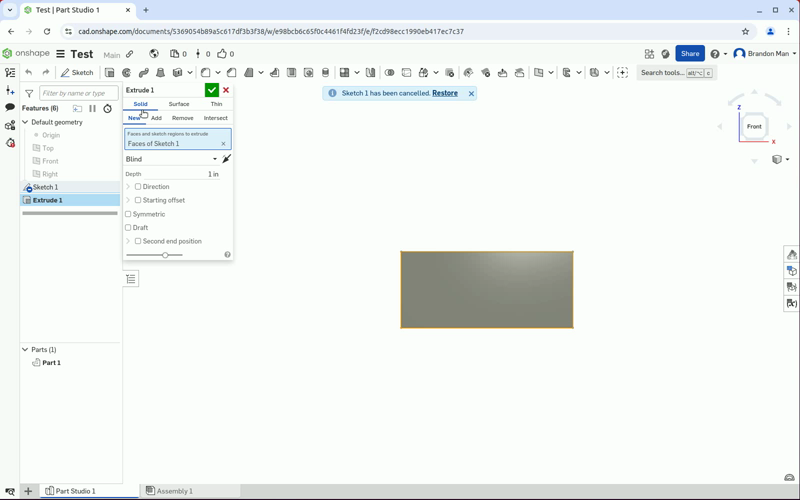
mouse_move(137, 120)
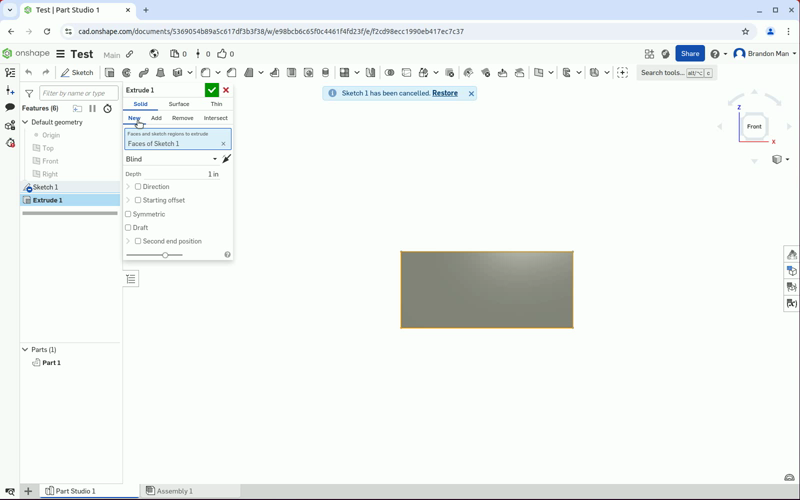
click(137, 120)
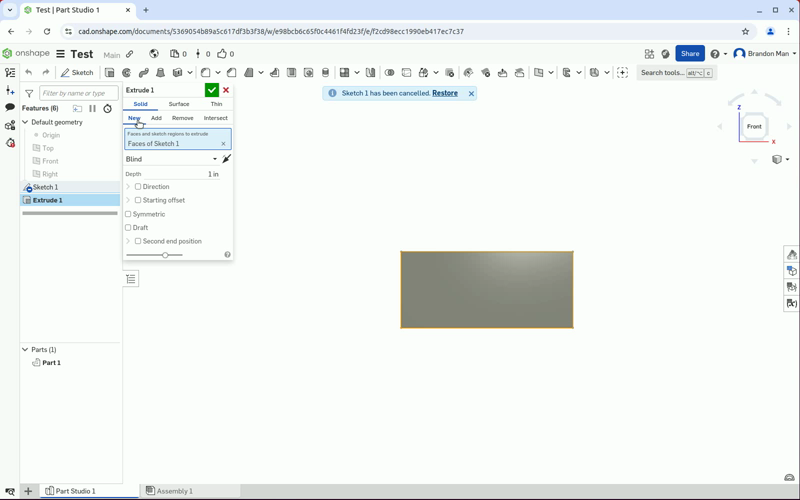
key(tab, 4)
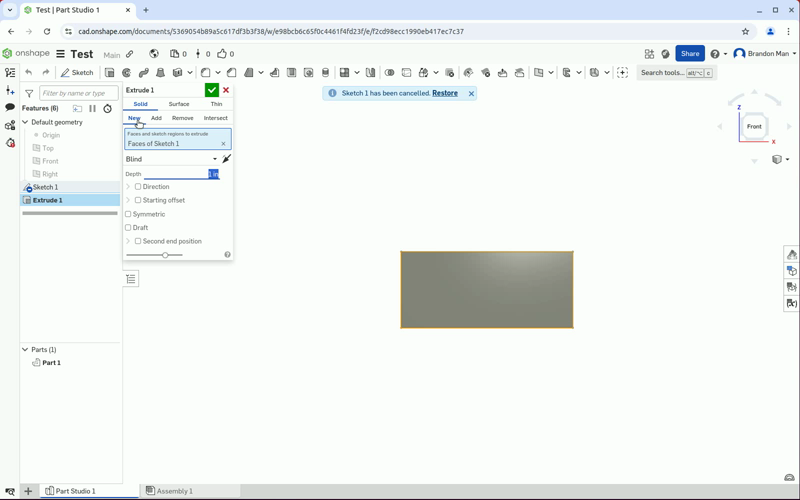
text(0.241)
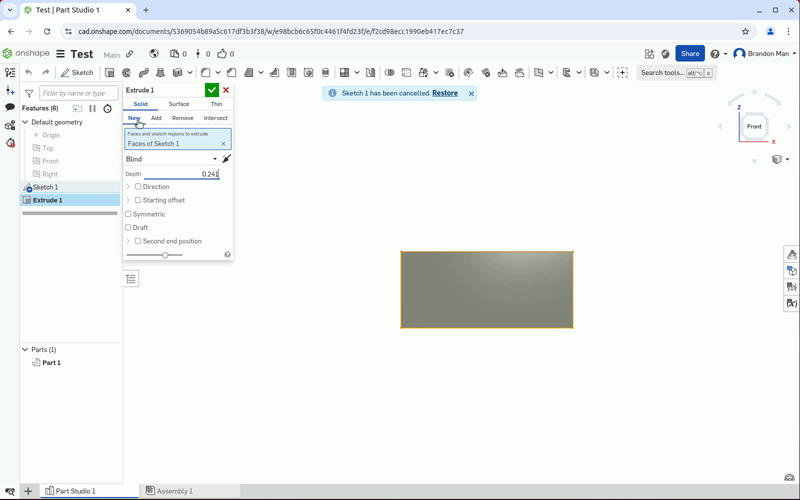
key(enter)
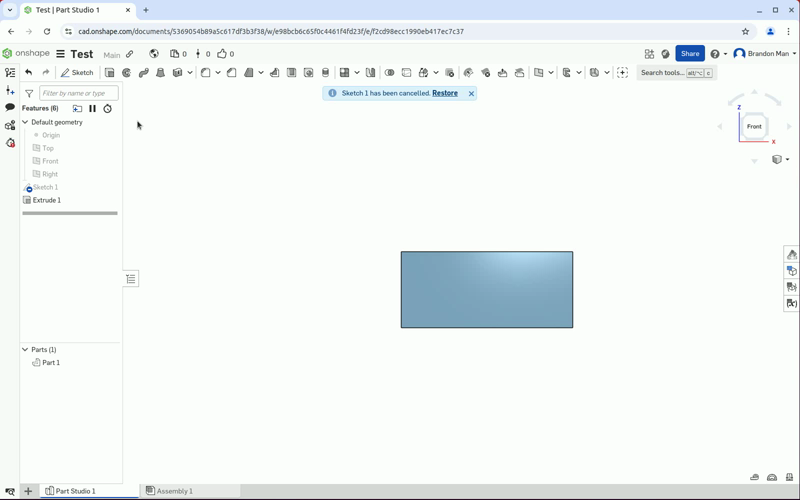
key(shift+h)
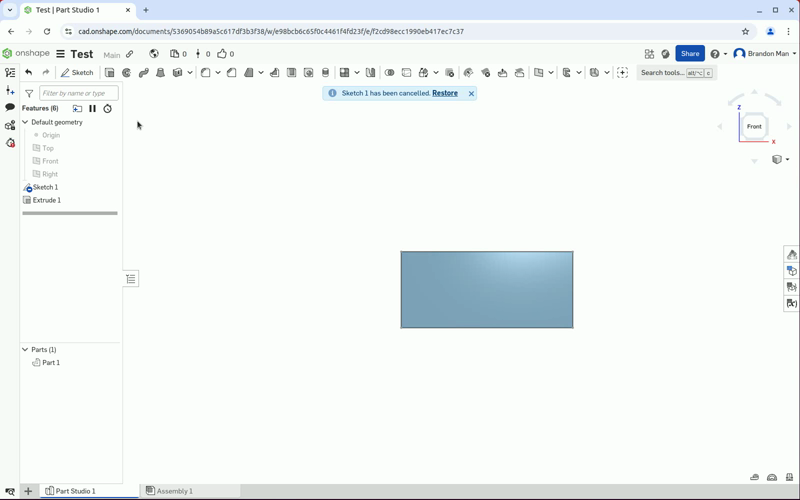
key(shift+h)
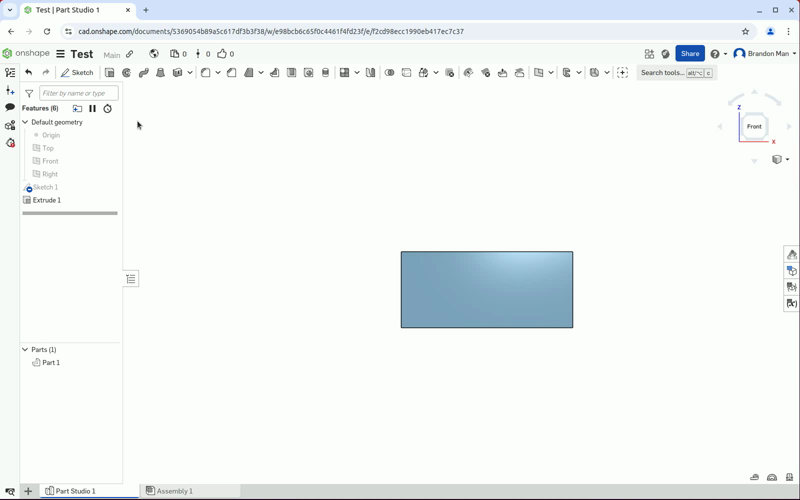
mouse_move(73, 189)
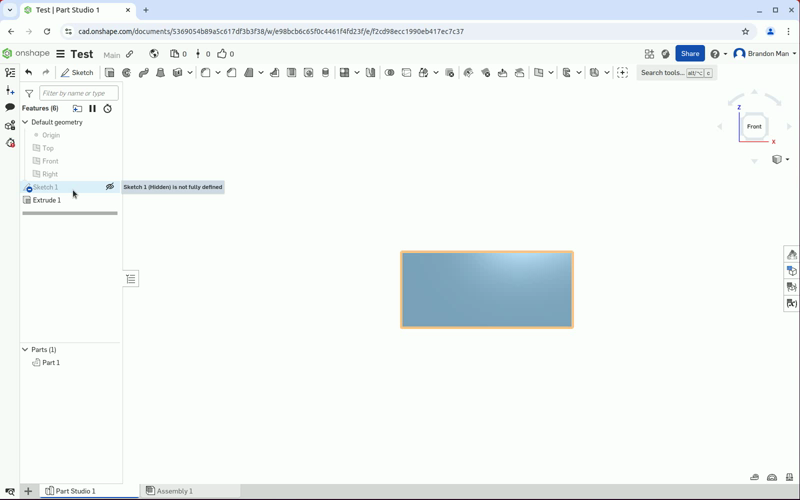
click(73, 189)
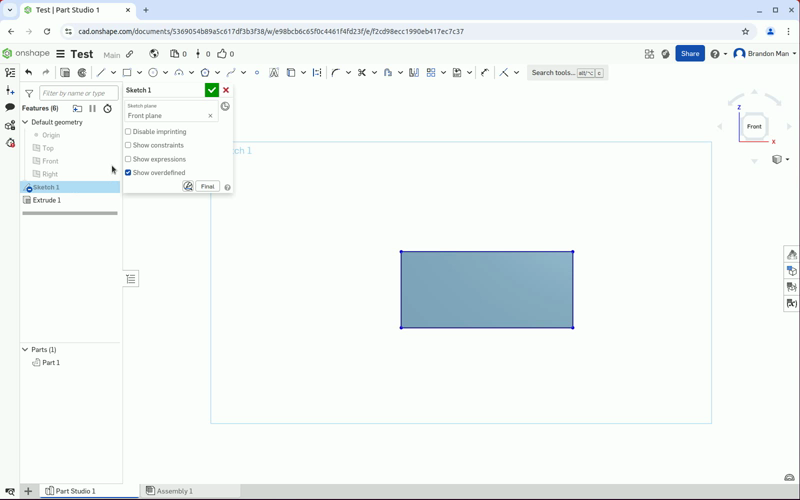
mouse_move(229, 92)
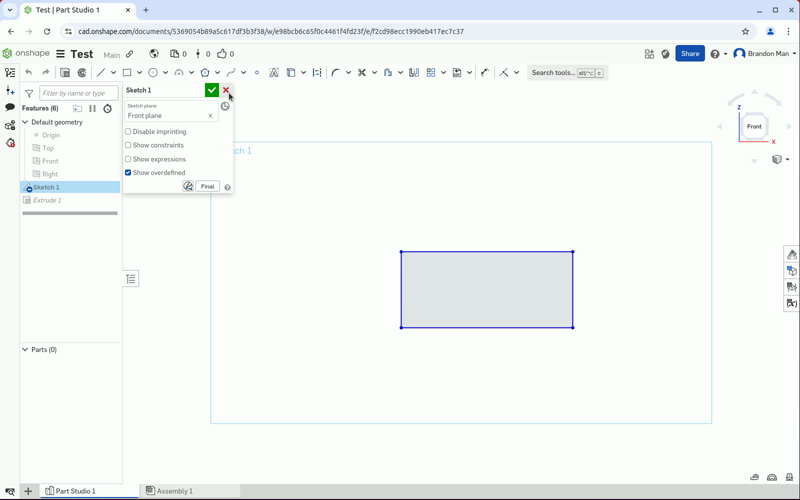
click(229, 92)
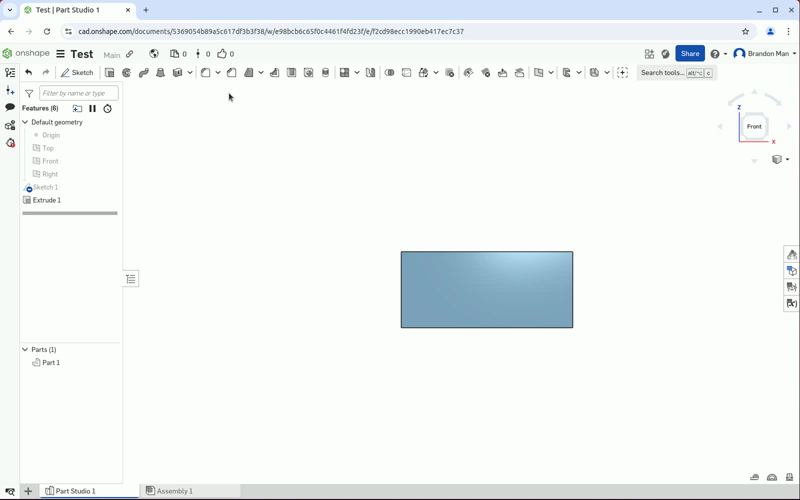
mouse_move(541, 75)
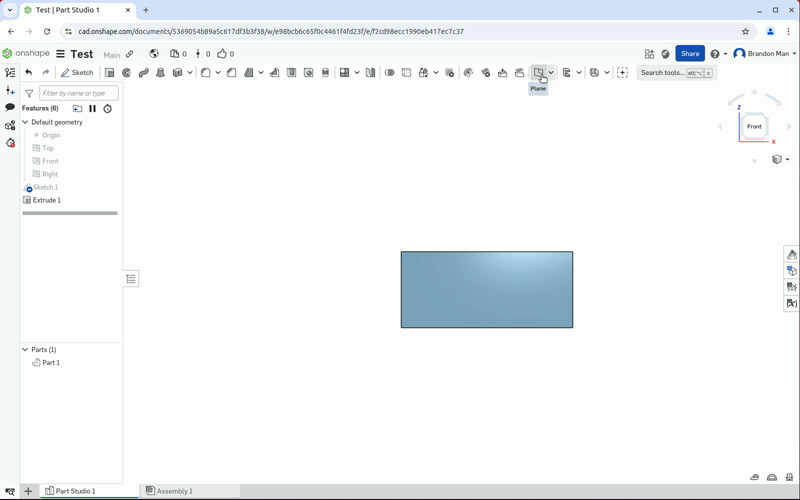
click(541, 75)
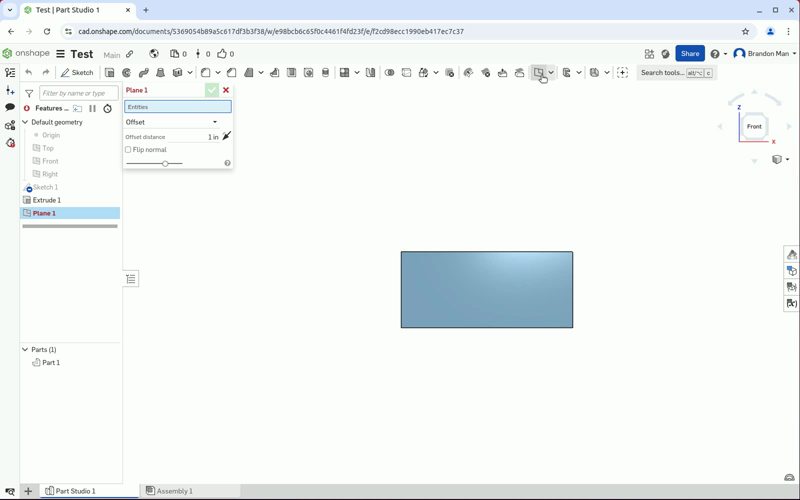
mouse_move(73, 163)
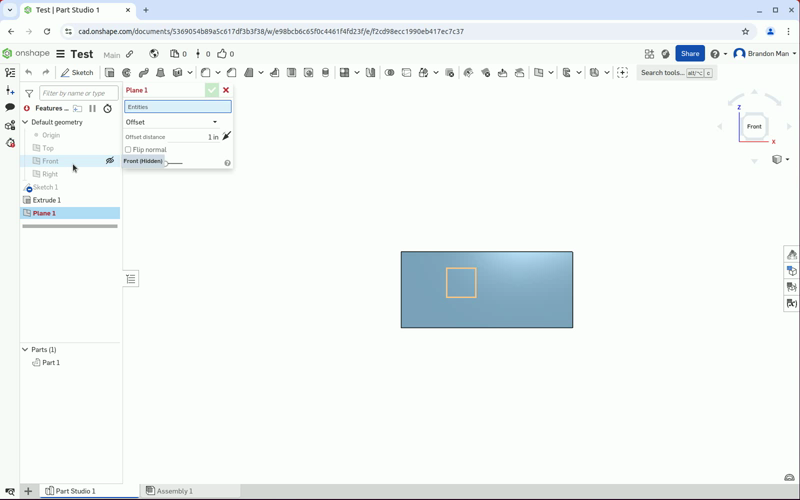
click(73, 163)
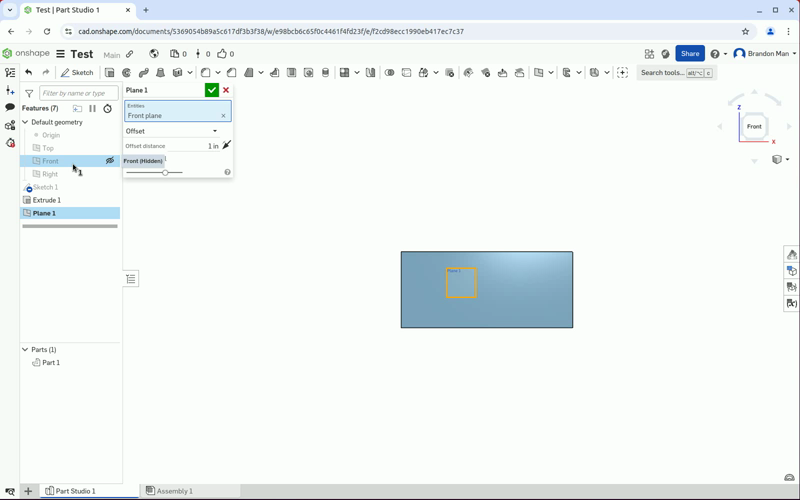
key(tab, 2)
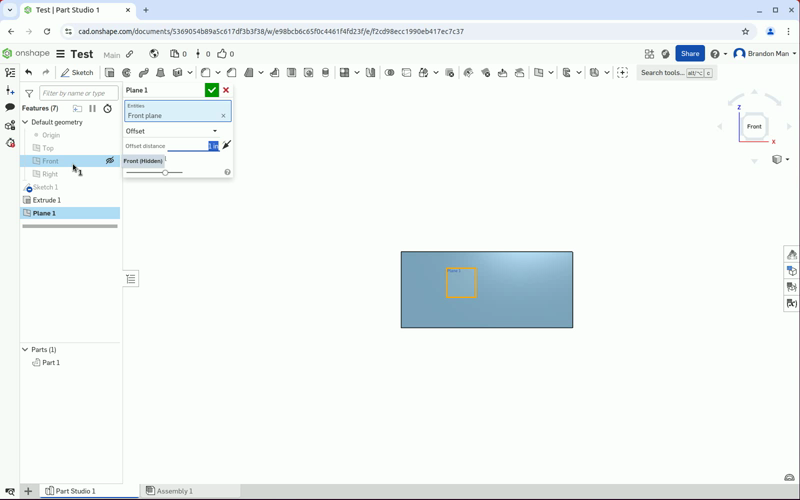
text(0.246)
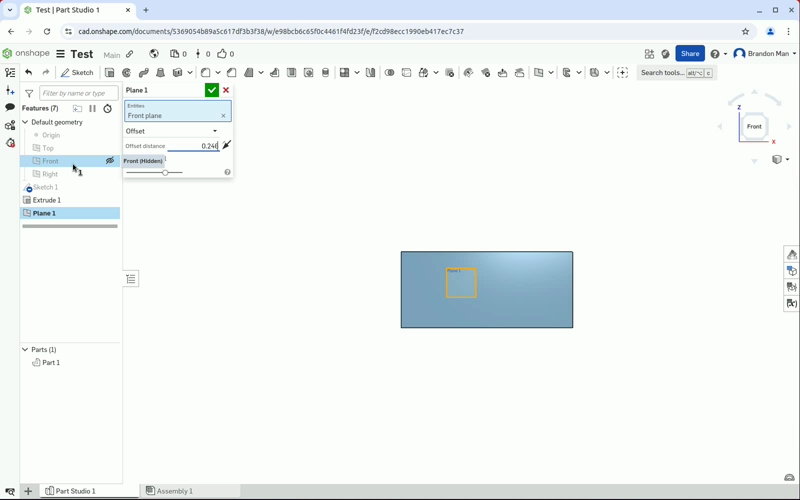
key(enter, 2)
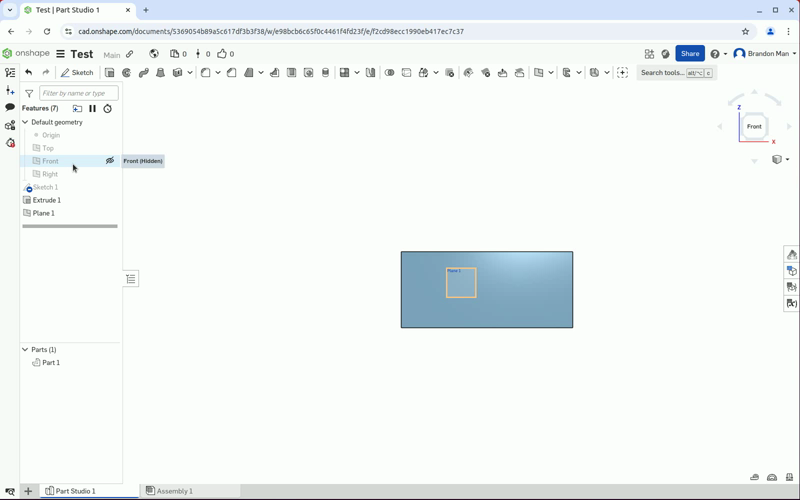
key(shift+s)
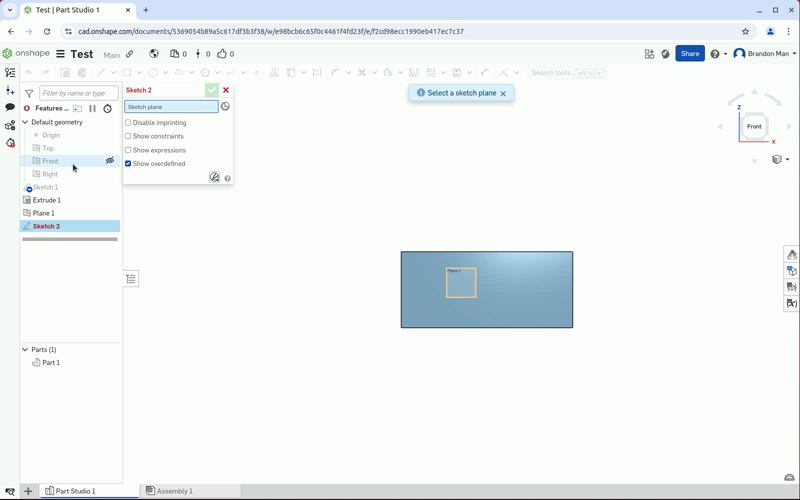
mouse_move(73, 215)
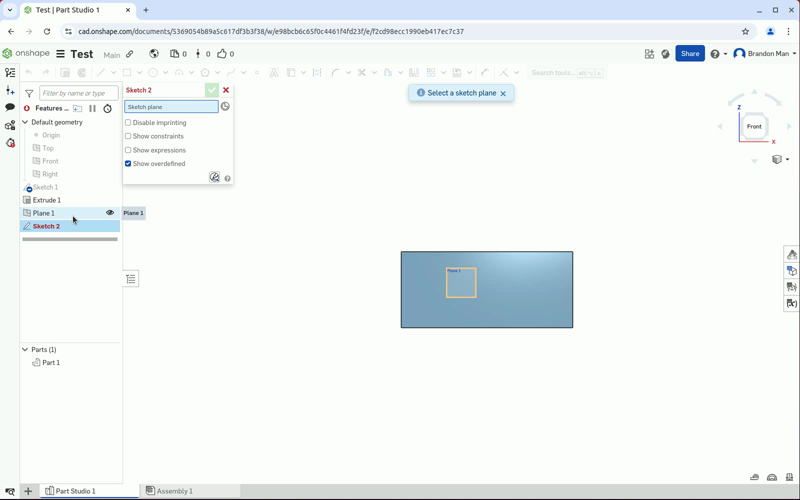
click(73, 215)
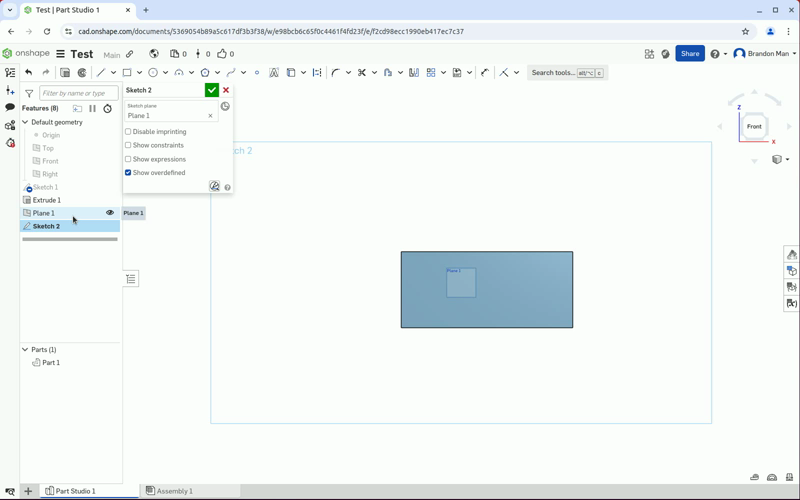
mouse_move(73, 352)
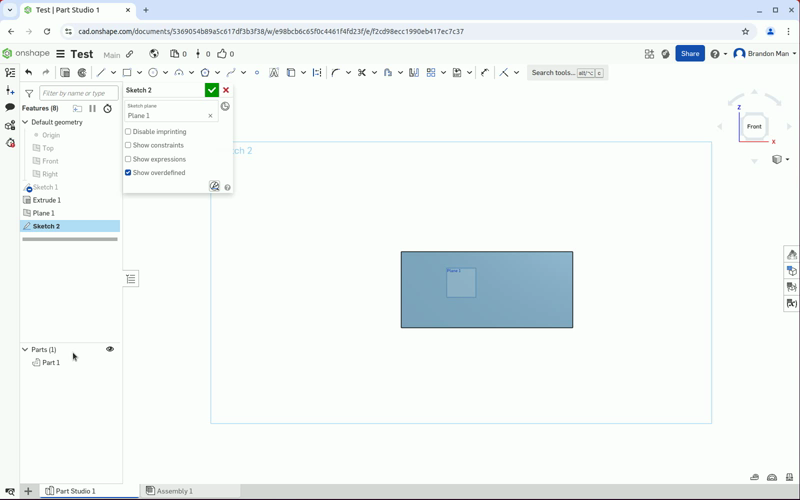
key(y)
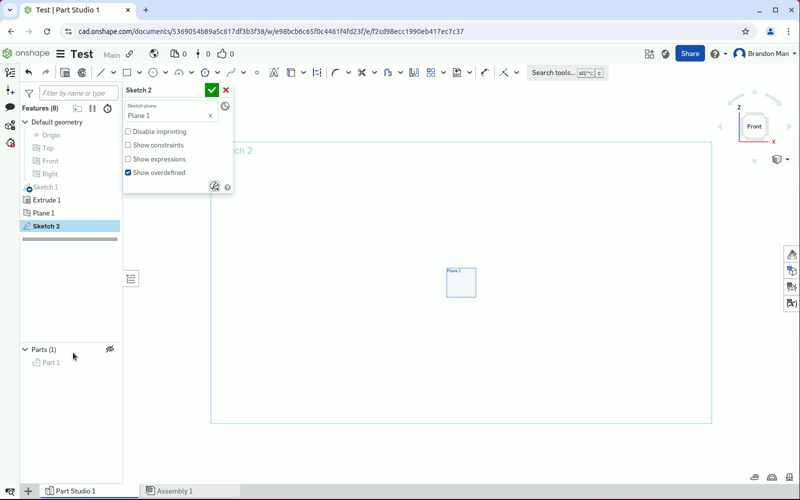
key(l)
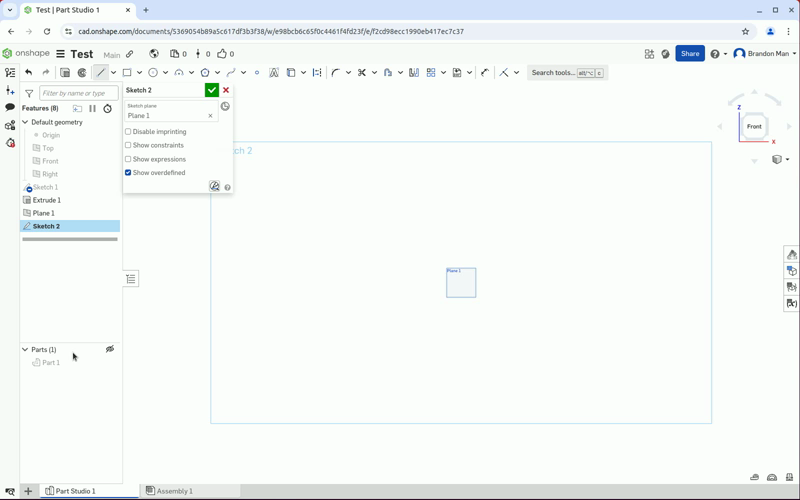
key_down(shift)
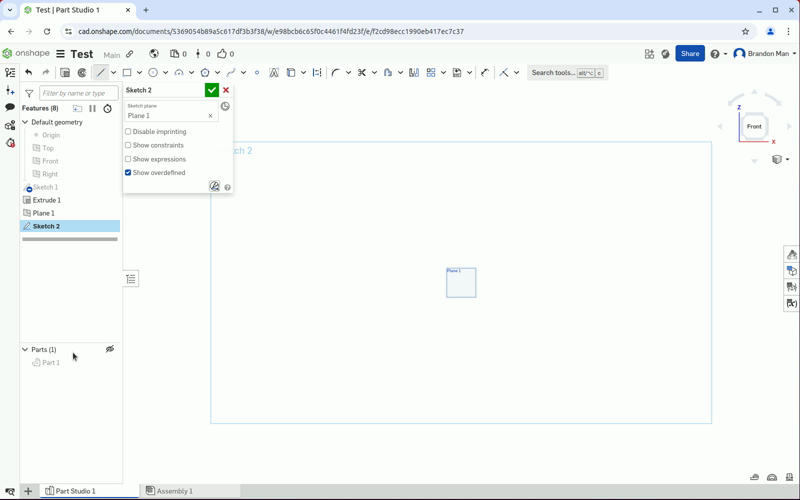
mouse_move(401, 327)
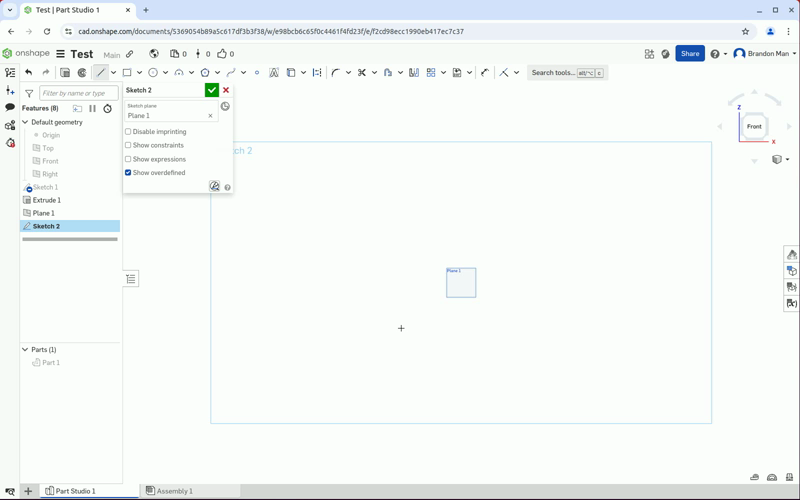
click(401, 327)
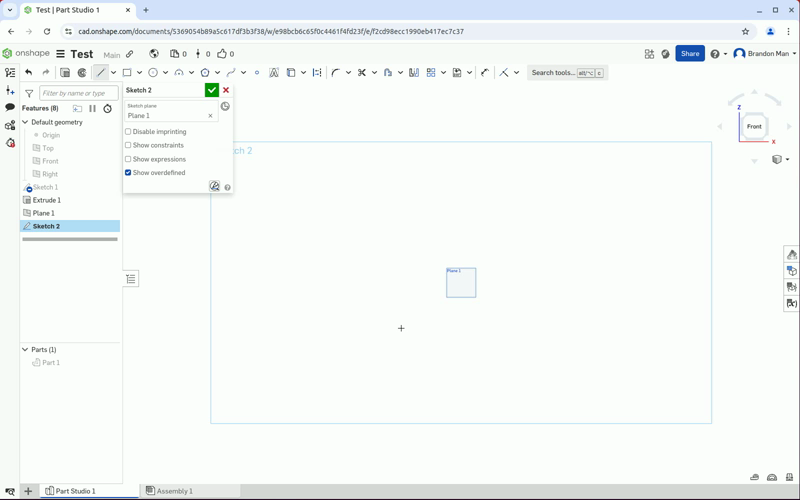
key_up(shift)
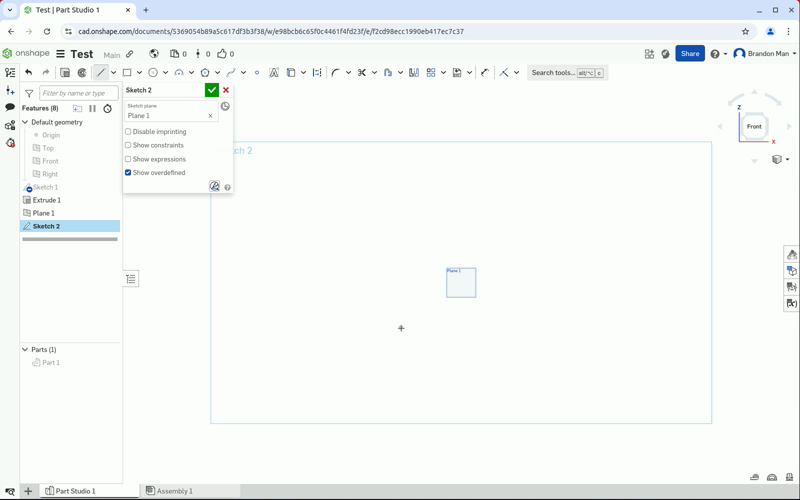
key_down(shift)
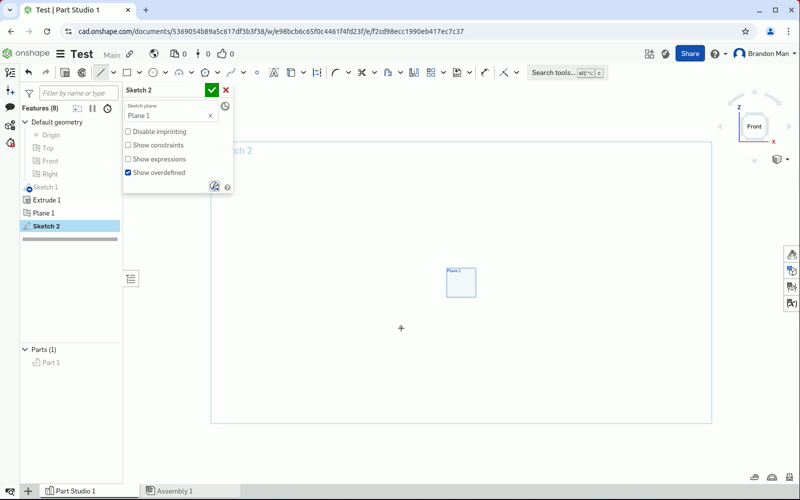
mouse_move(572, 327)
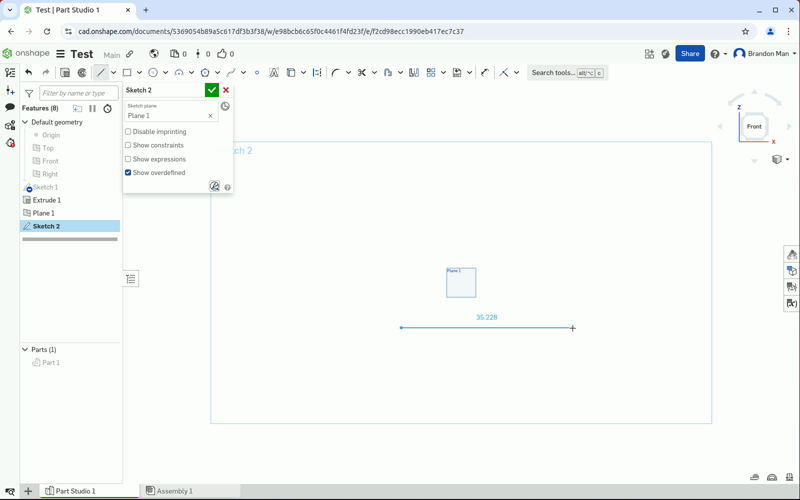
click(572, 327)
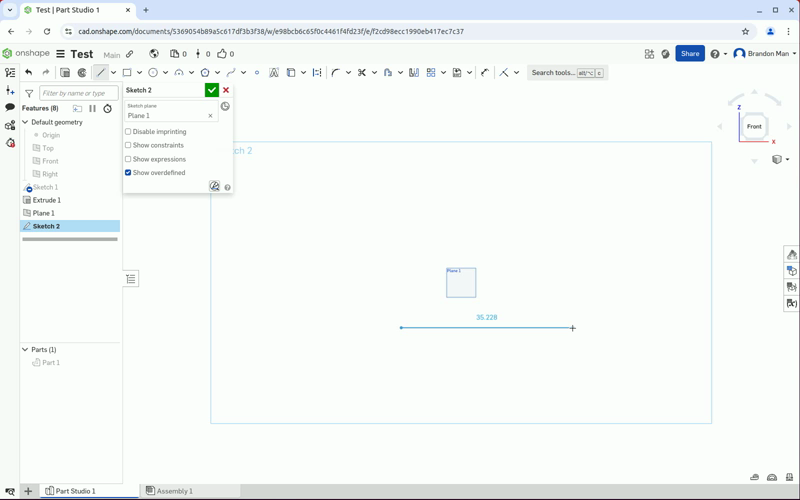
key_up(shift)
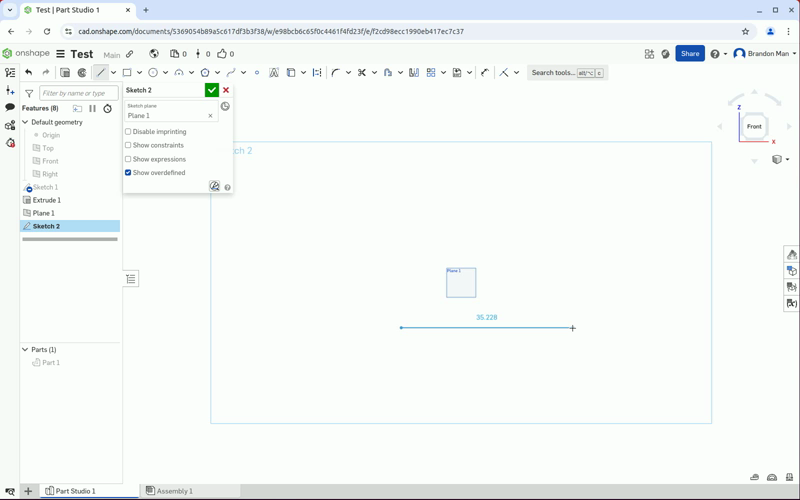
key_down(shift)
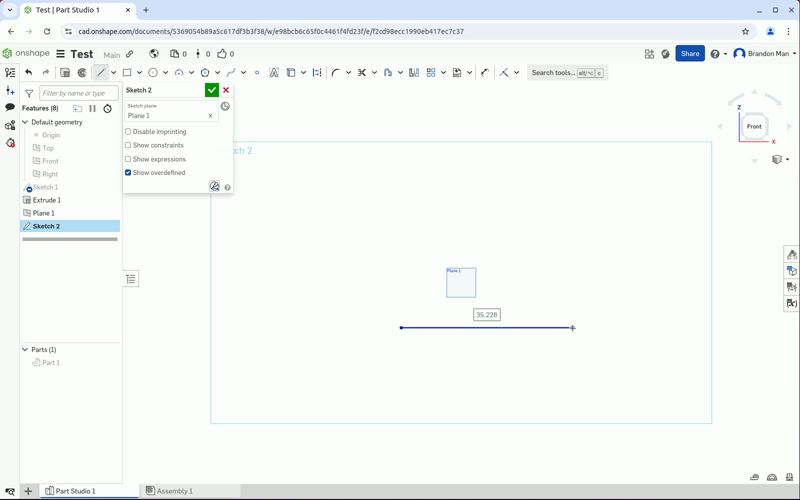
mouse_move(589, 327)
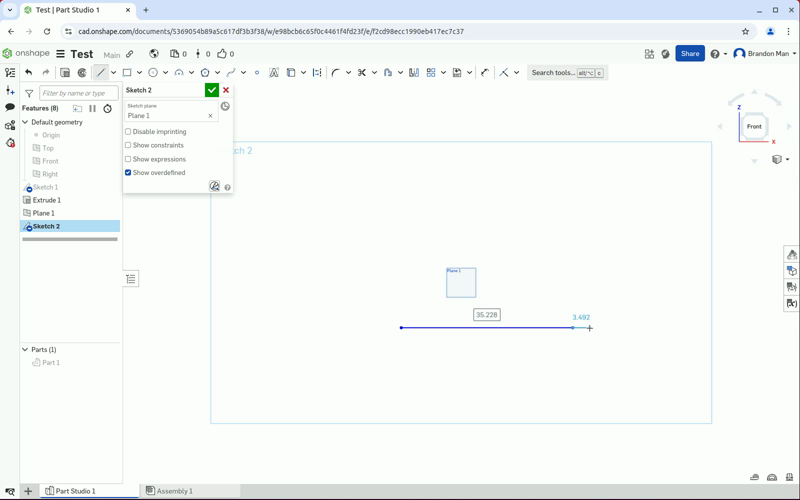
mouse_move(572, 323)
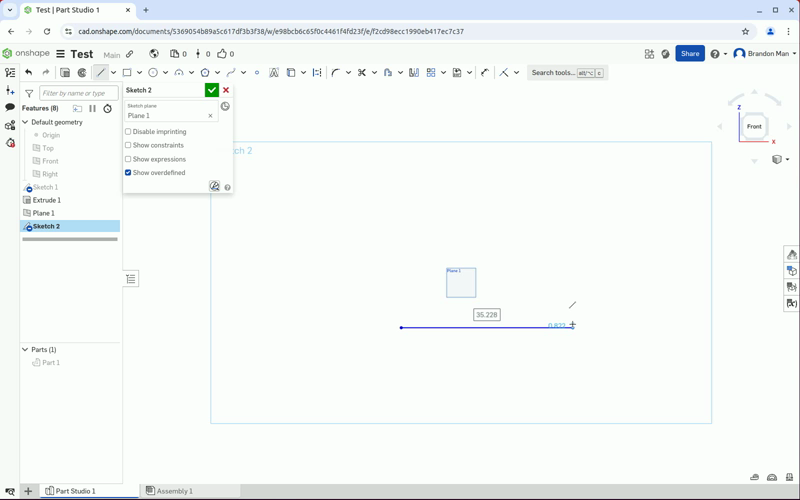
scroll(6)
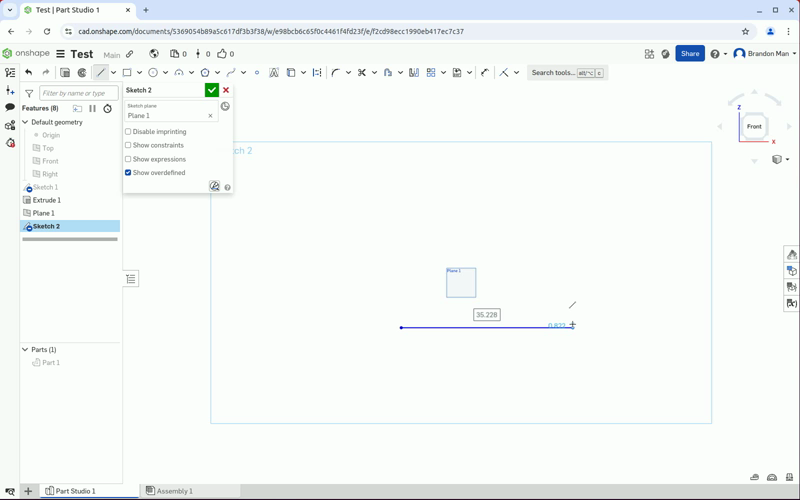
scroll(6)
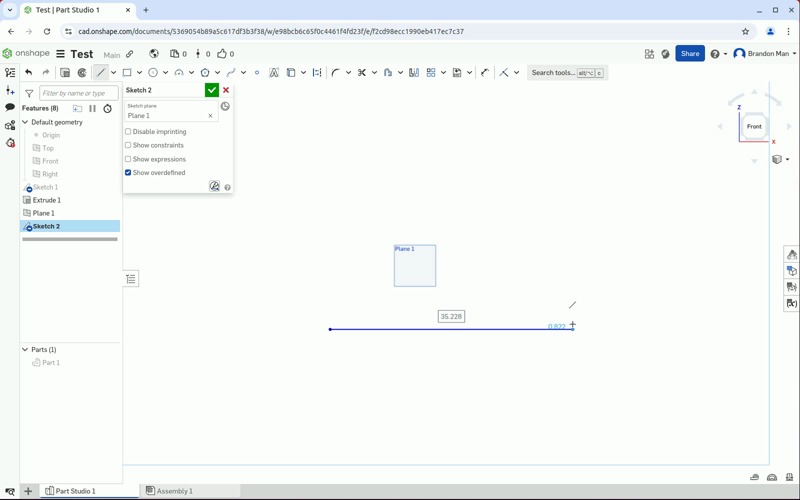
scroll(6)
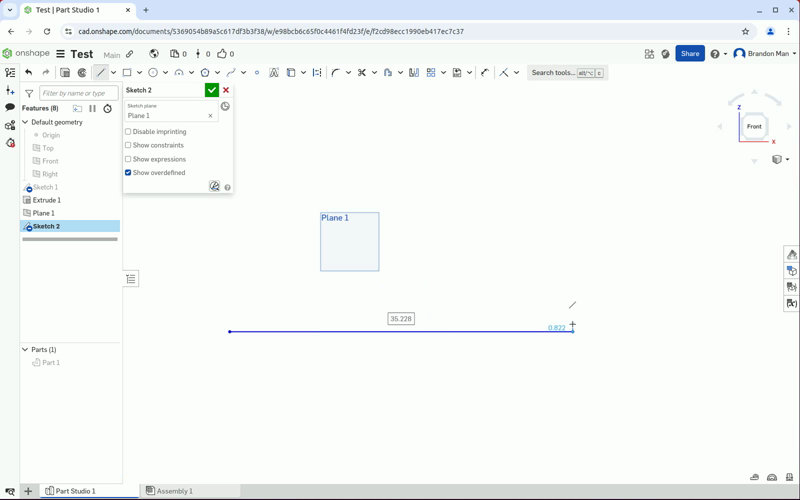
scroll(6)
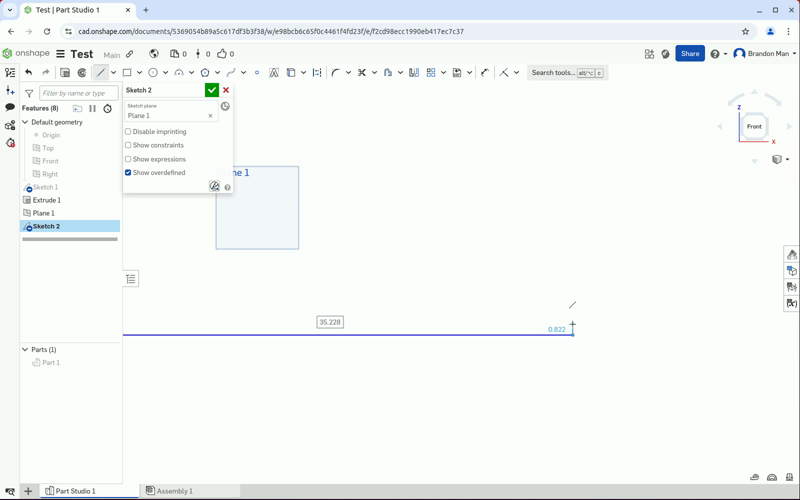
scroll(6)
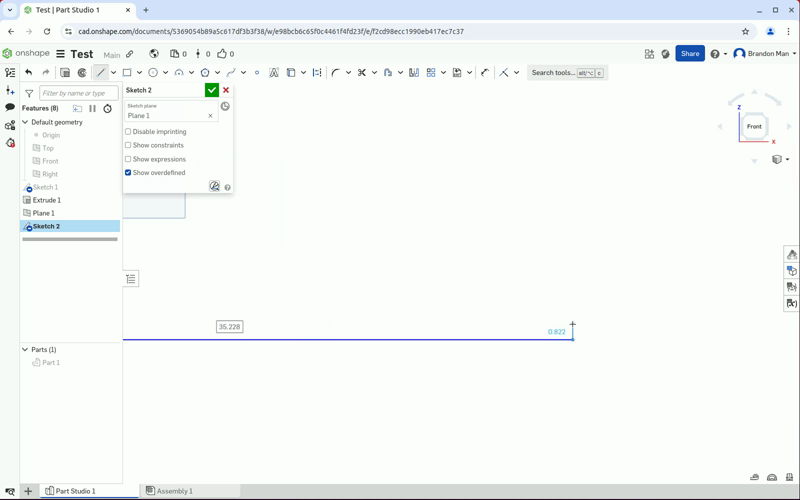
scroll(6)
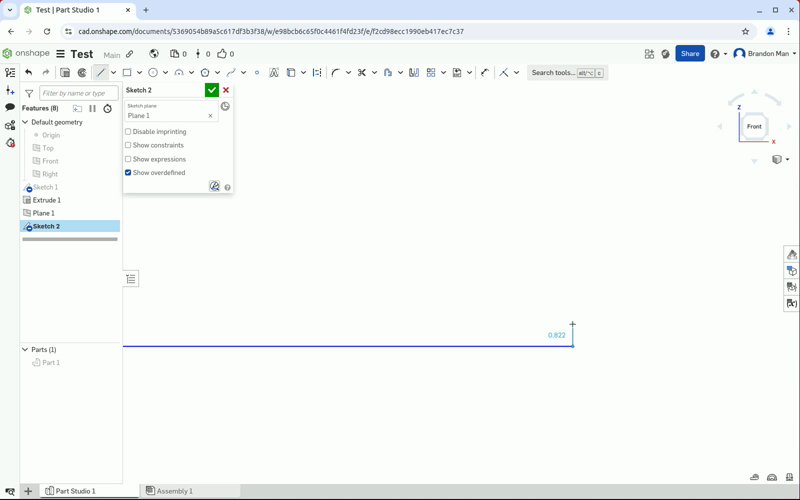
scroll(6)
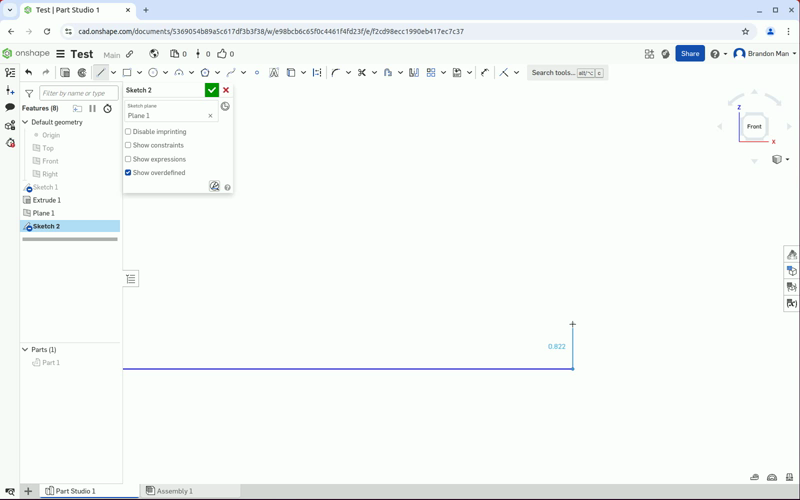
click(572, 323)
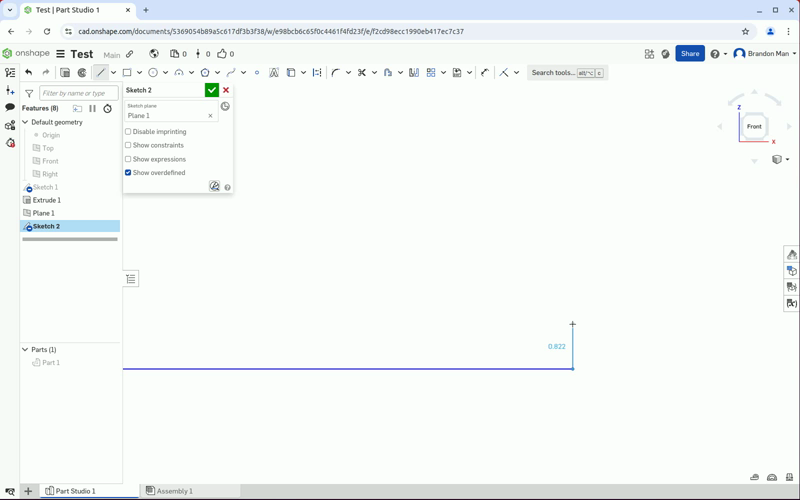
scroll(-6)
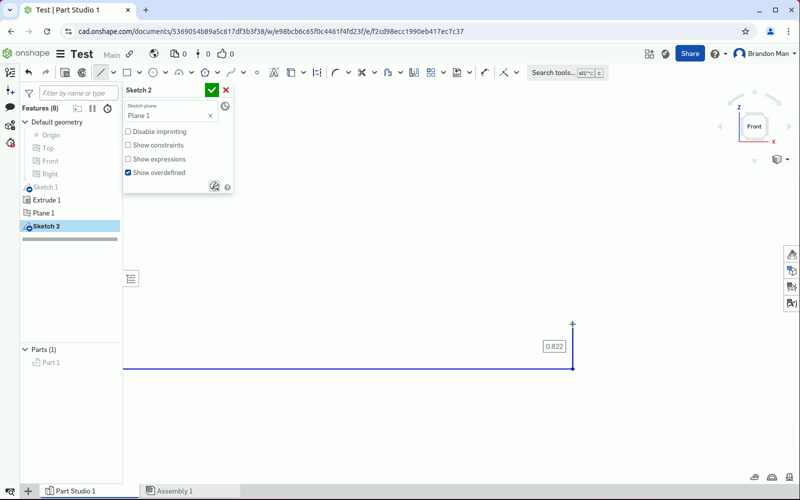
scroll(-6)
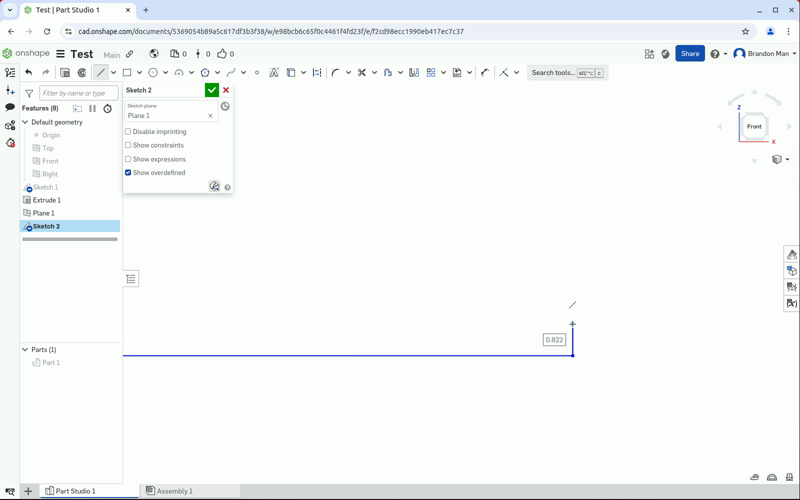
scroll(-6)
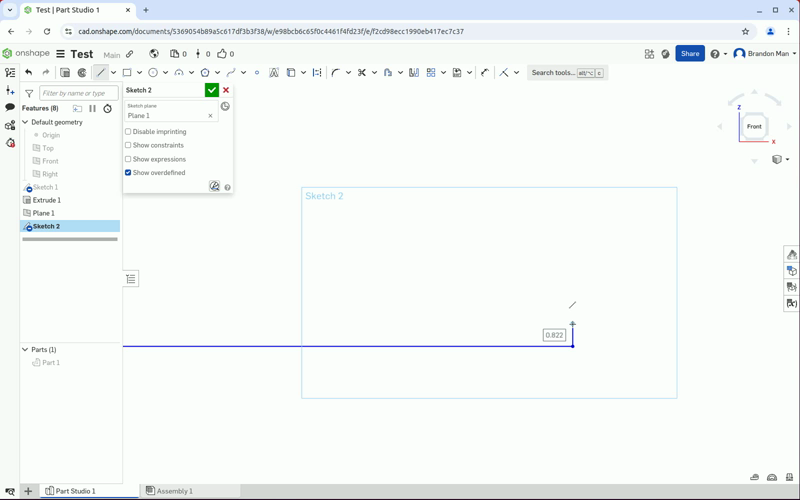
scroll(-6)
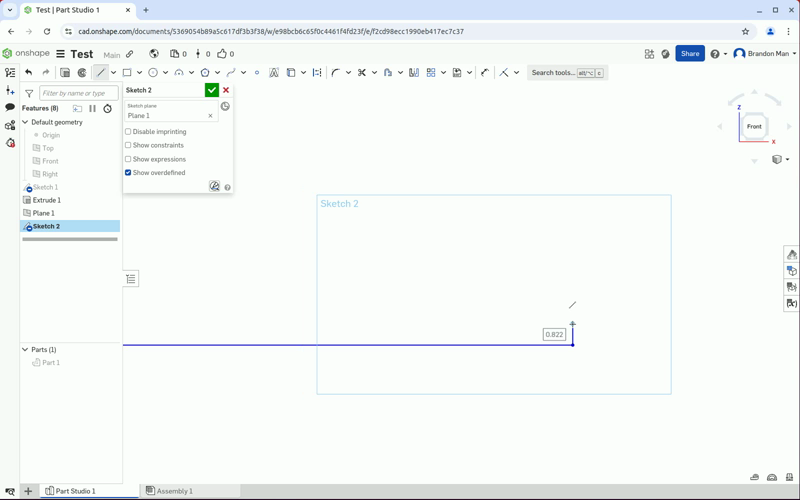
scroll(-6)
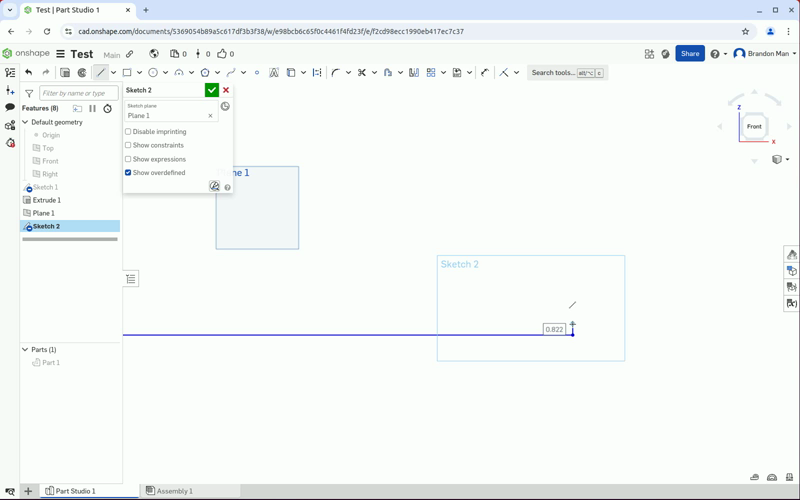
scroll(-6)
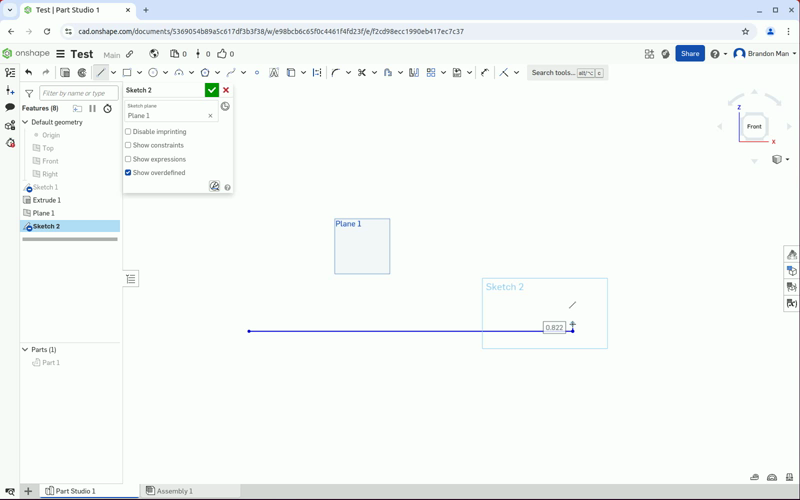
scroll(-6)
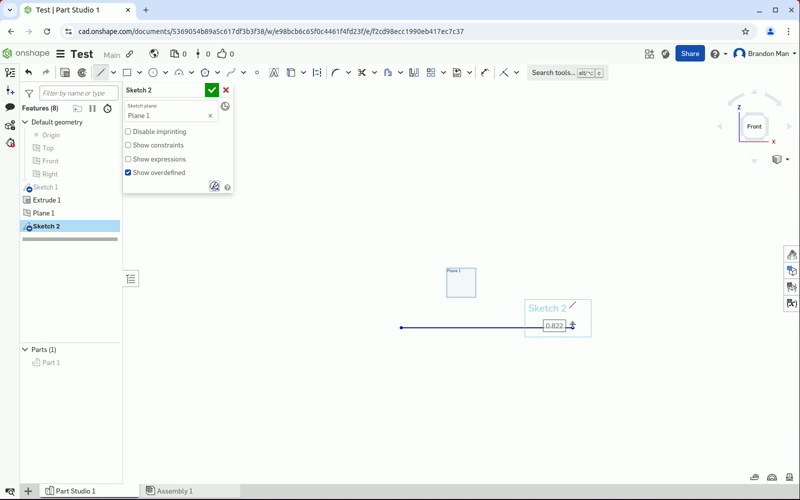
key_up(shift)
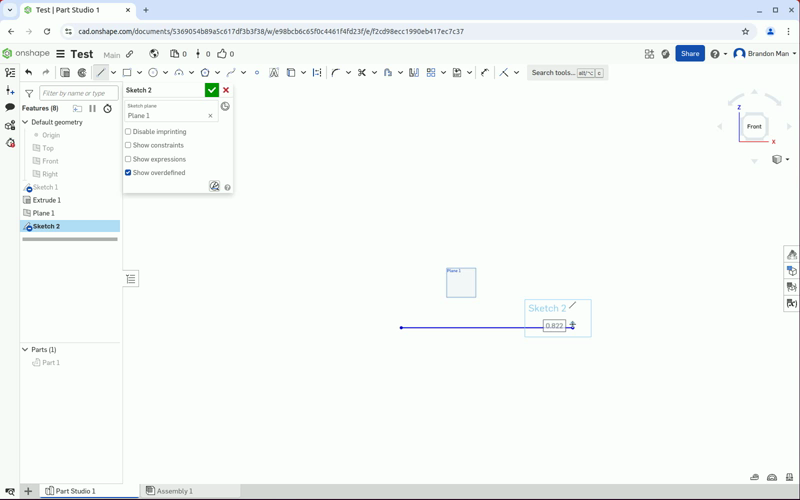
key_down(shift)
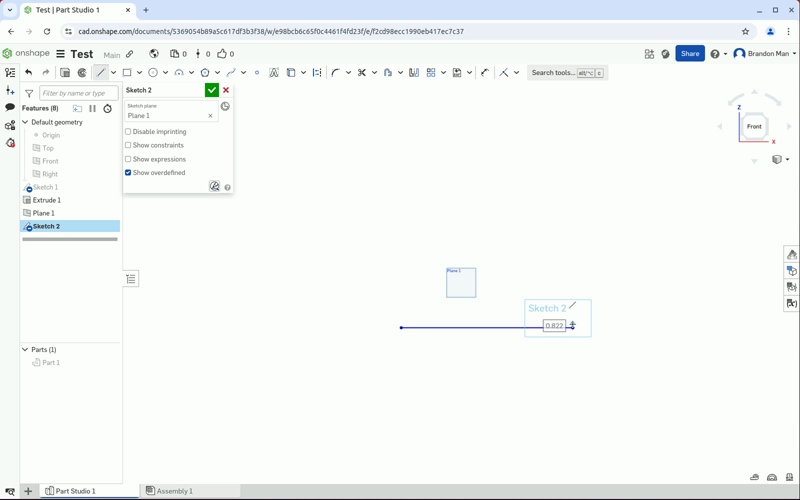
mouse_move(401, 323)
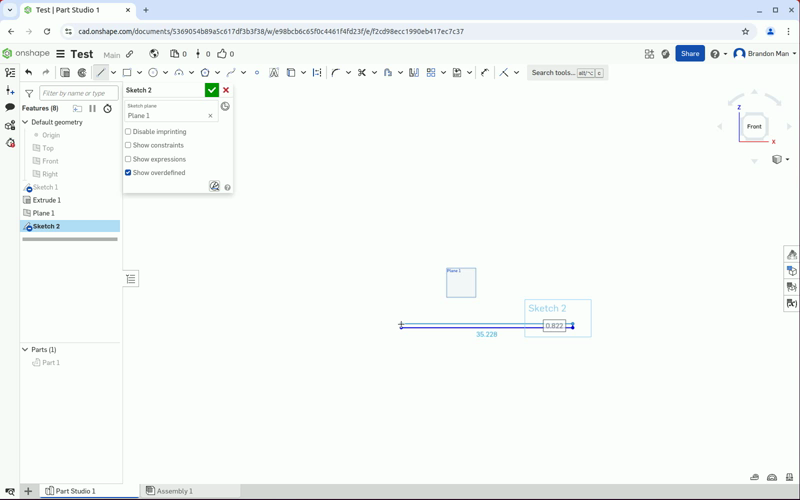
scroll(6)
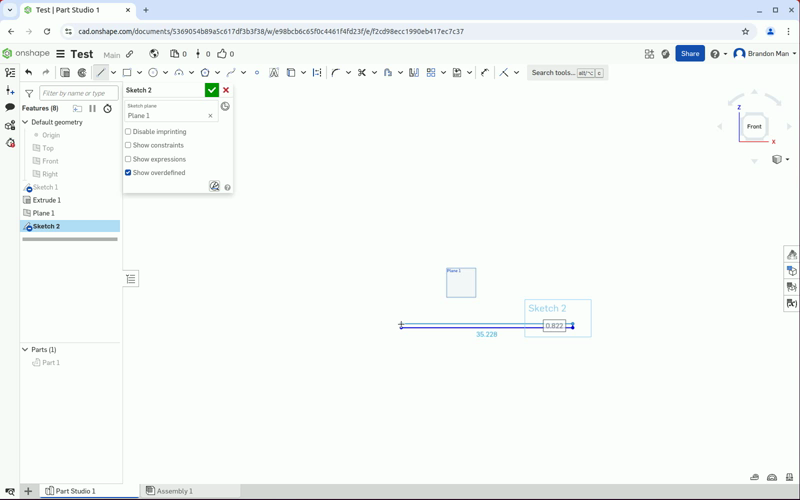
scroll(6)
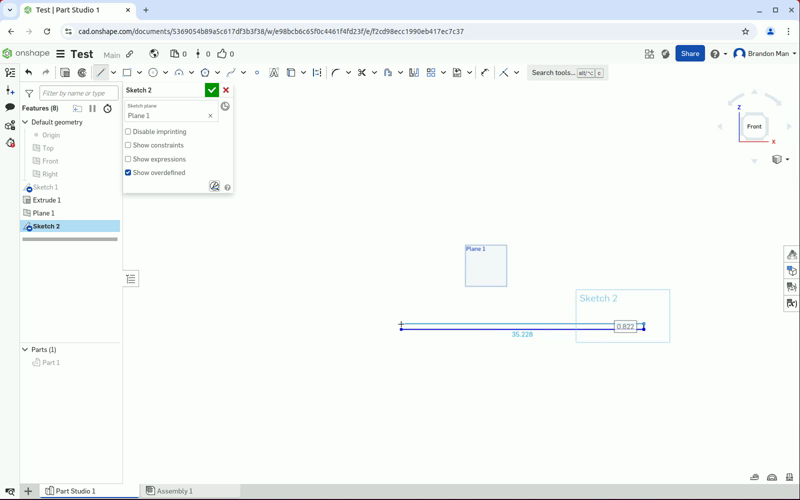
scroll(6)
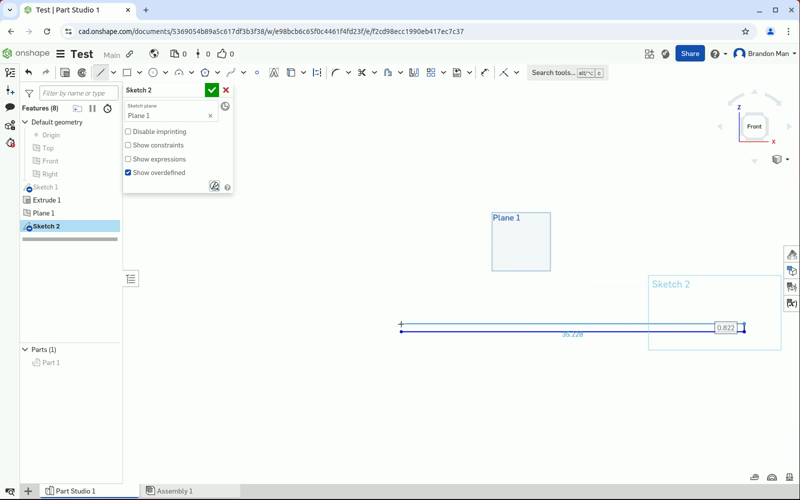
scroll(6)
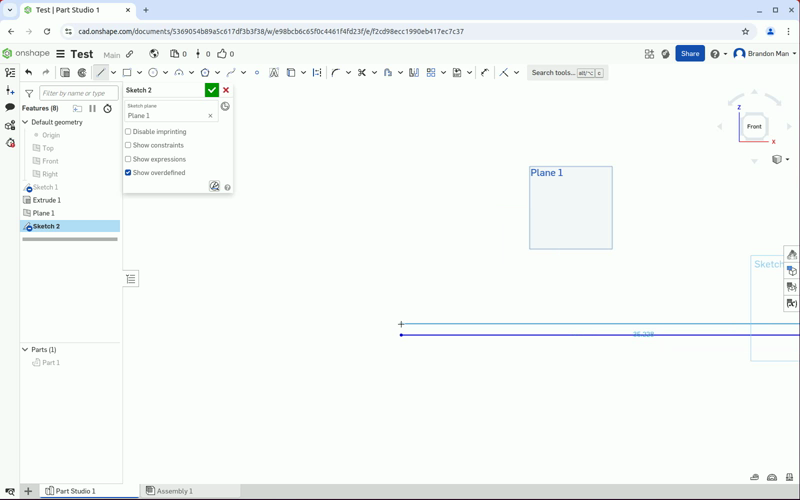
scroll(6)
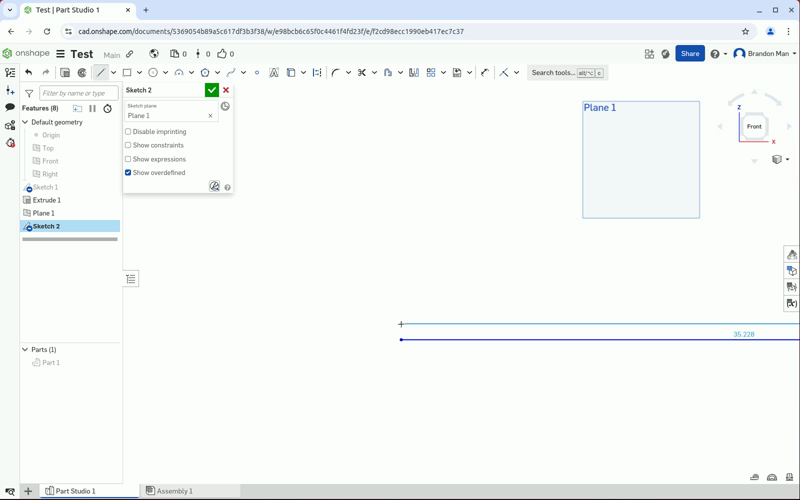
scroll(6)
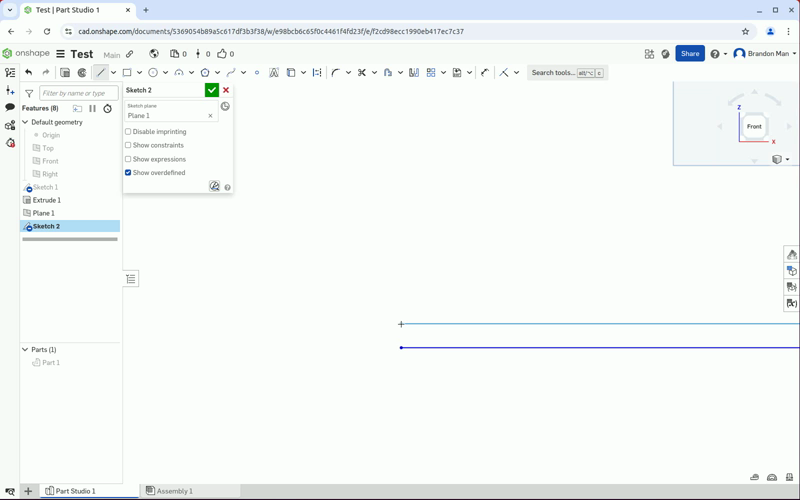
scroll(6)
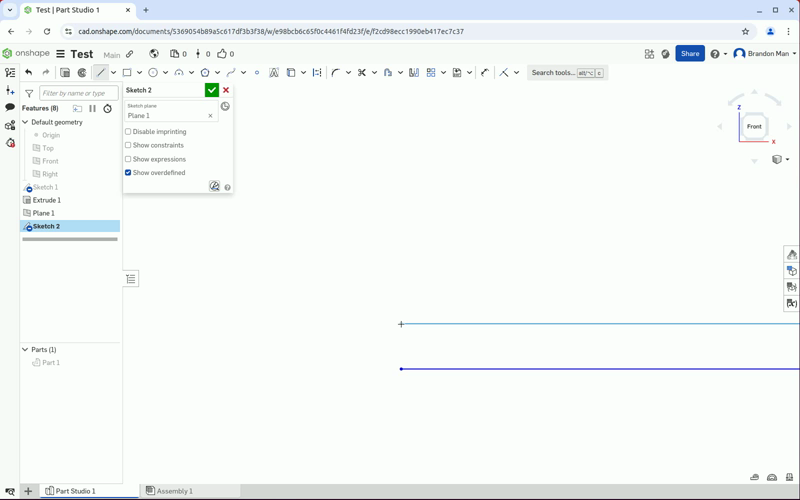
click(401, 323)
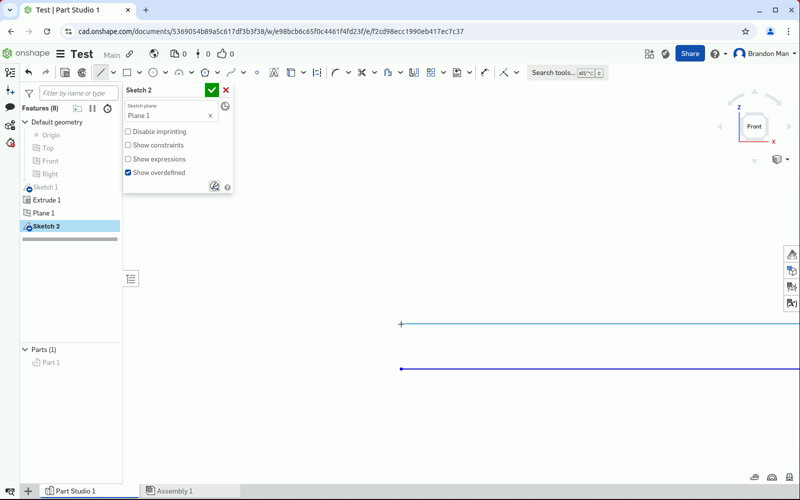
scroll(-6)
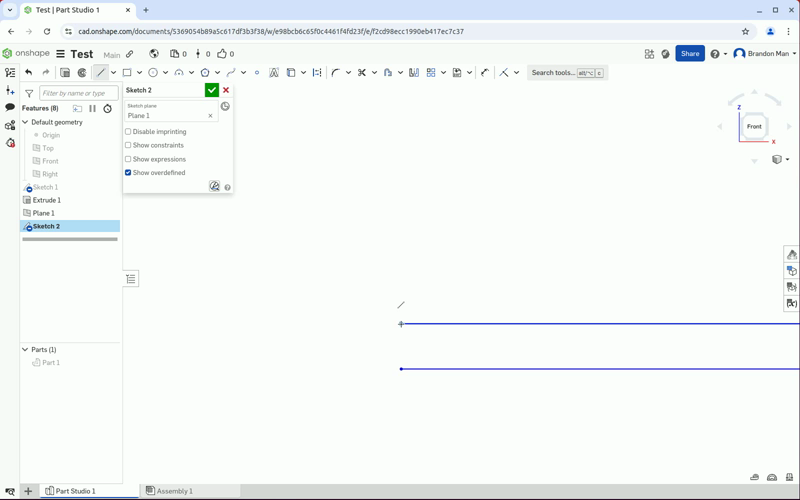
scroll(-6)
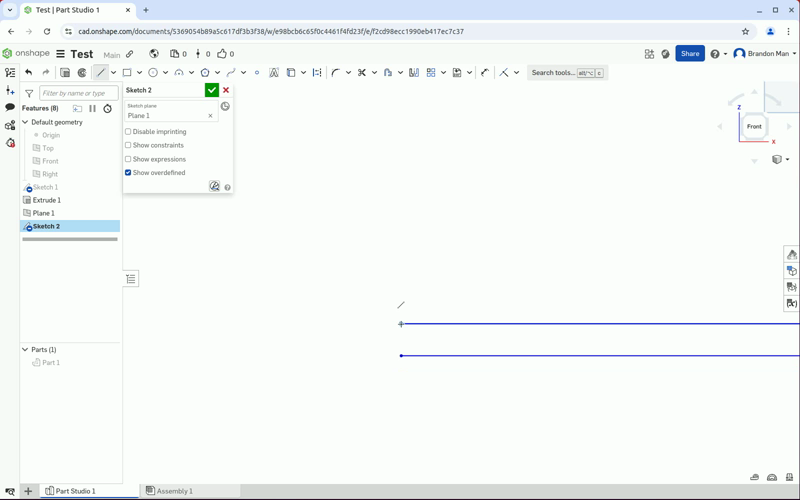
scroll(-6)
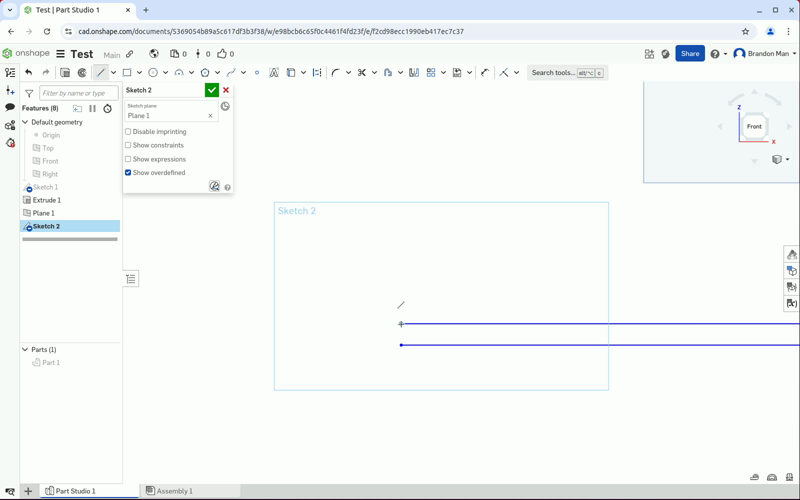
scroll(-6)
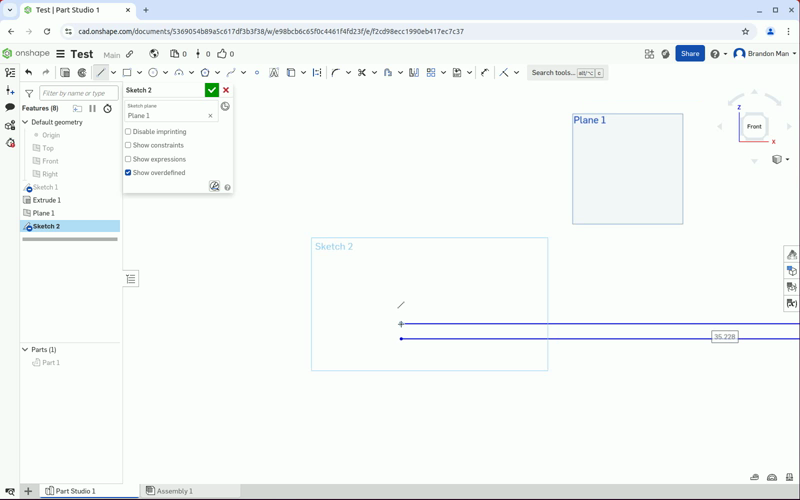
scroll(-6)
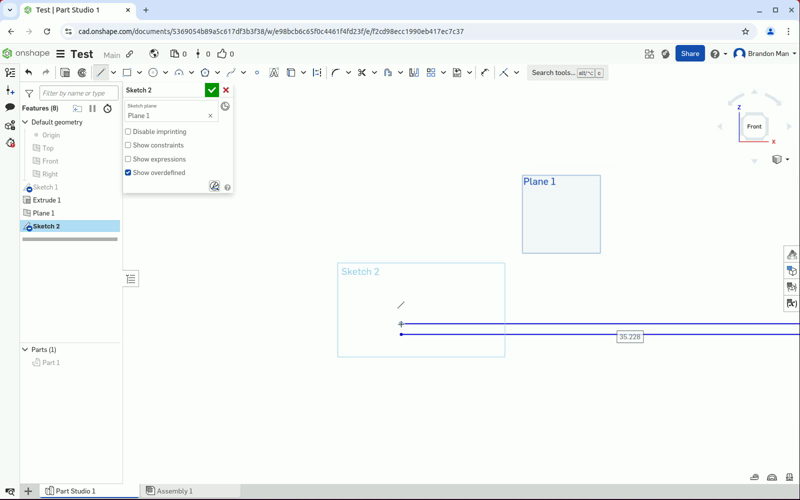
scroll(-6)
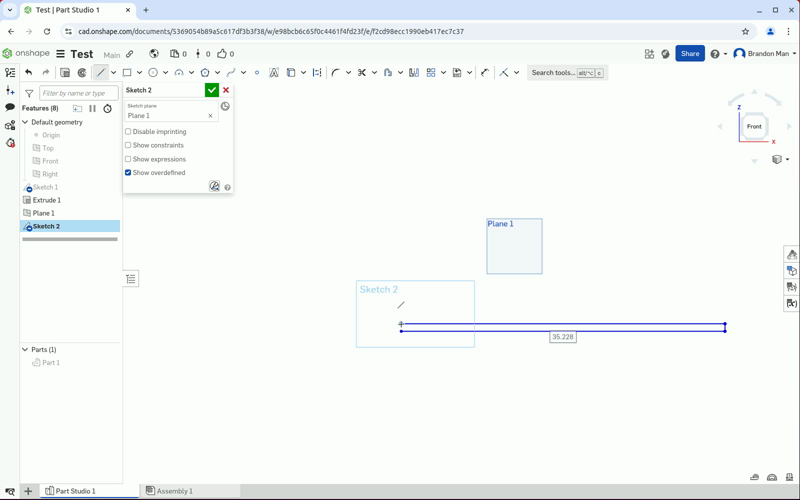
scroll(-6)
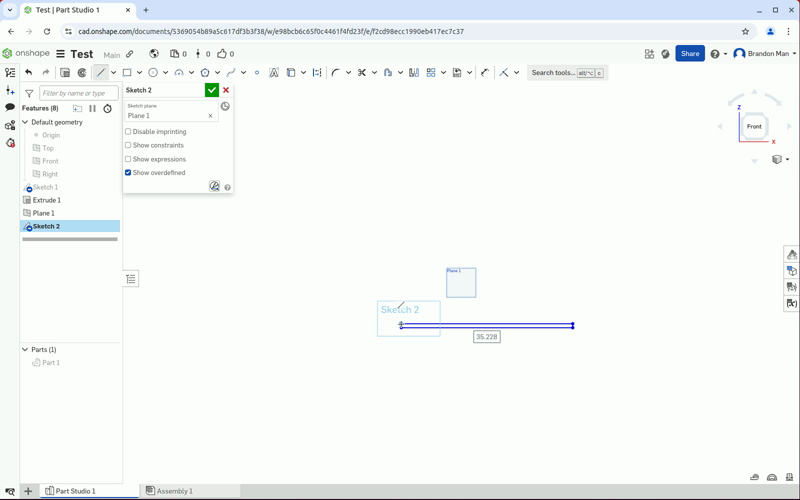
key_up(shift)
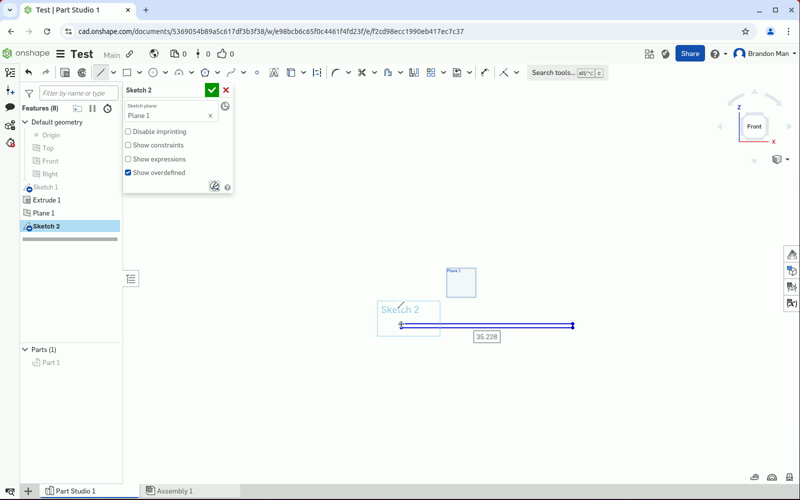
mouse_move(431, 323)
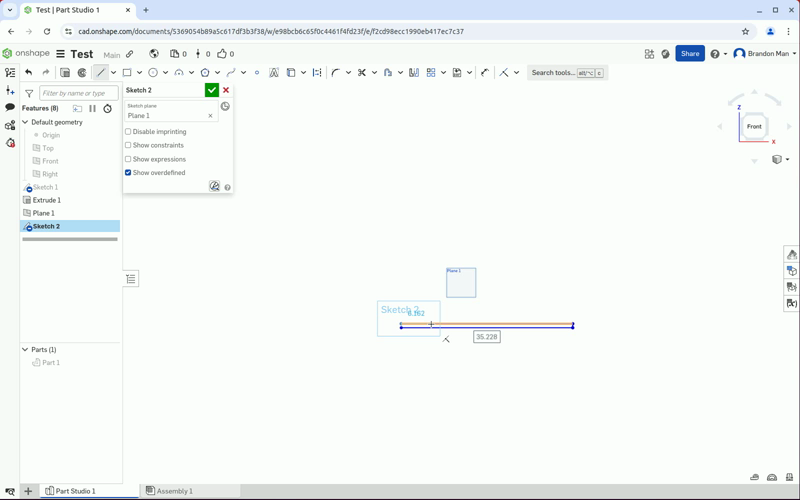
key_down(shift)
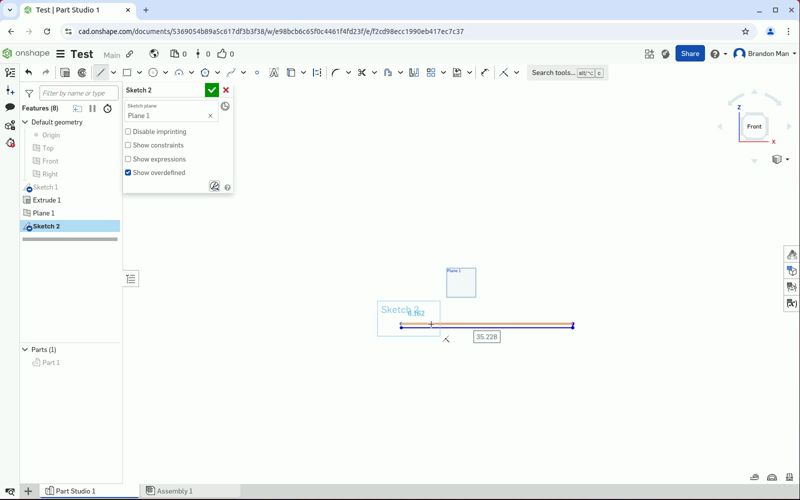
mouse_move(401, 327)
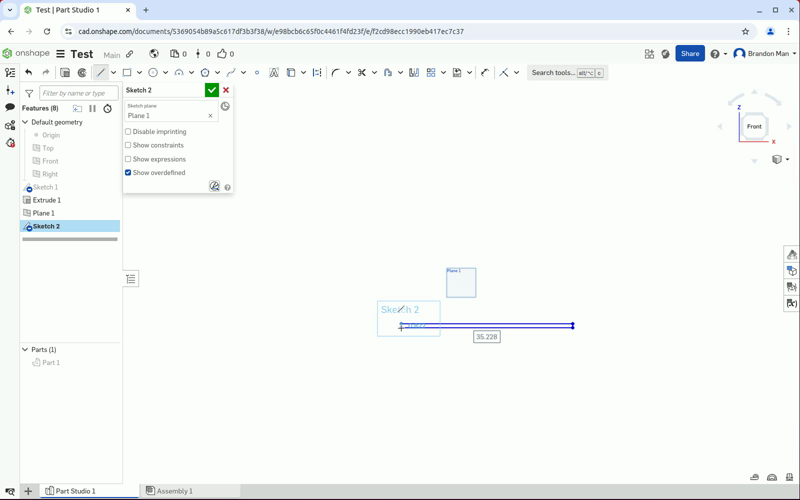
scroll(6)
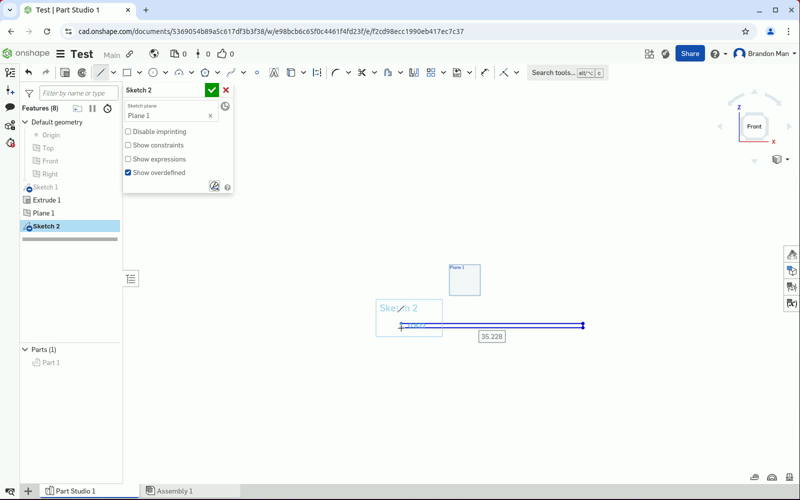
scroll(6)
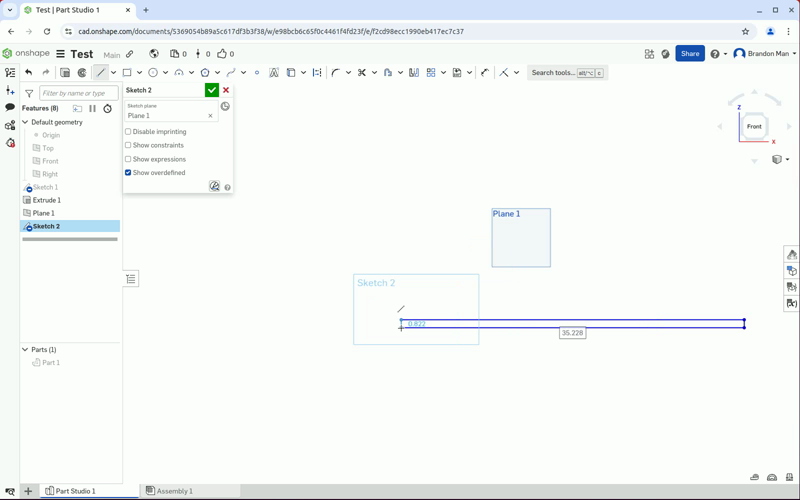
scroll(6)
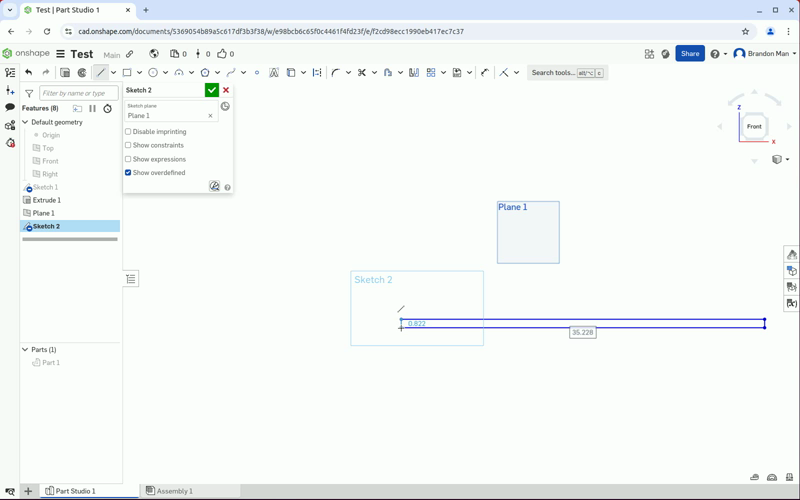
scroll(6)
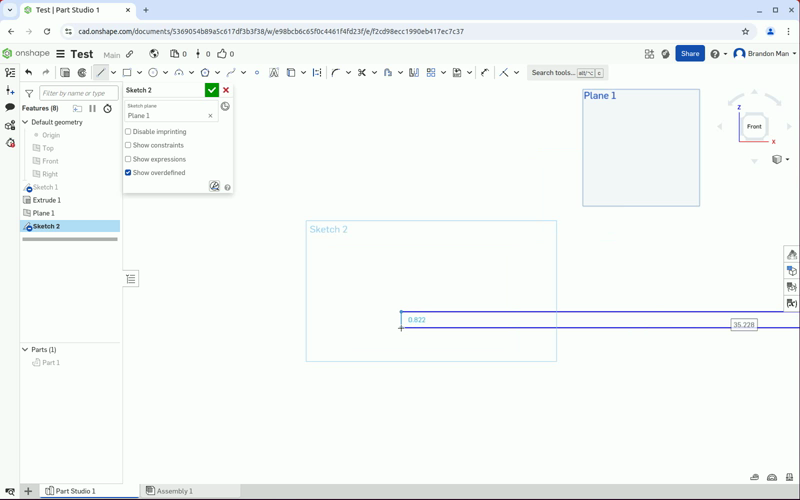
scroll(6)
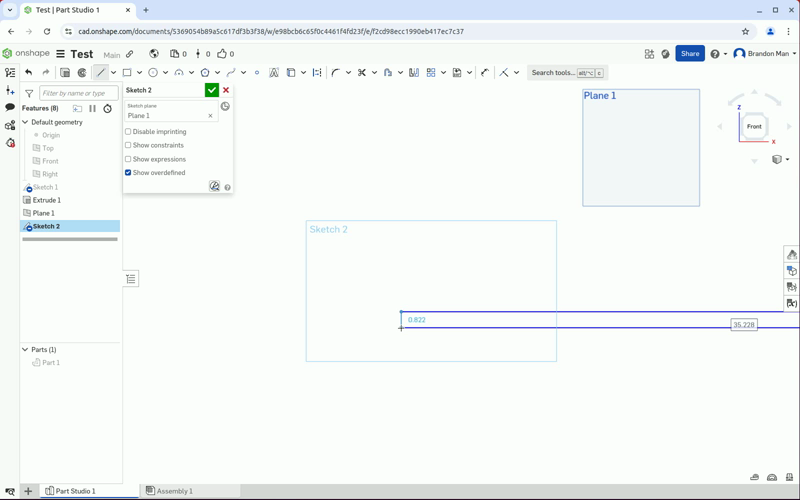
scroll(6)
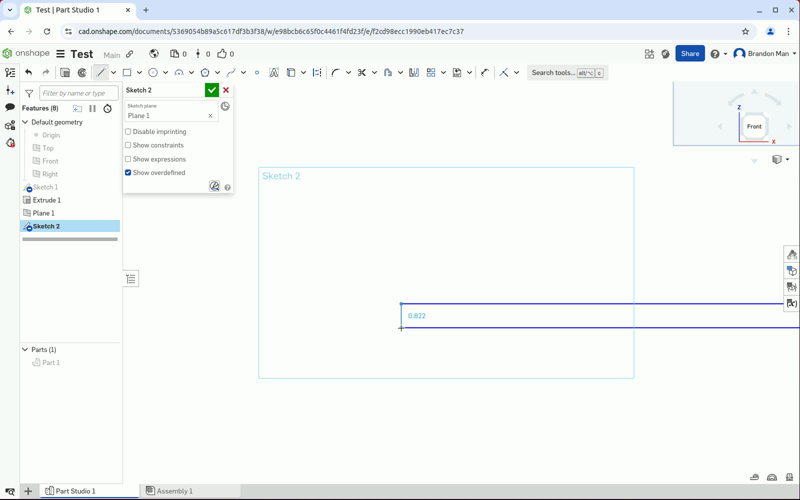
scroll(6)
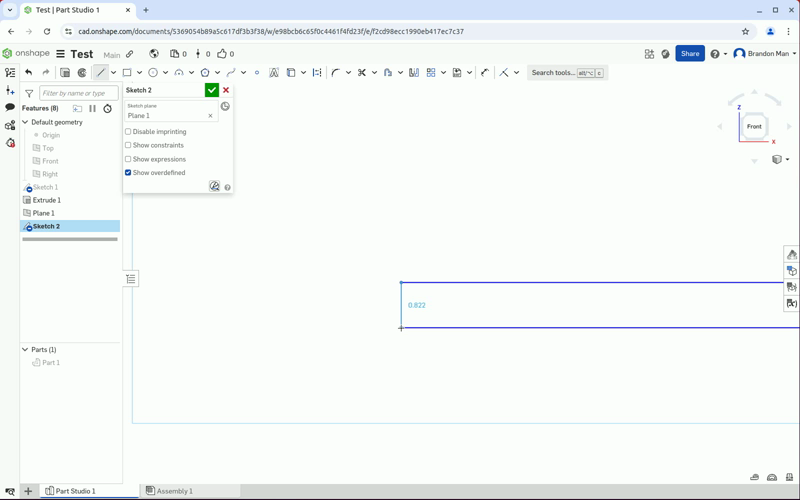
key_up(shift)
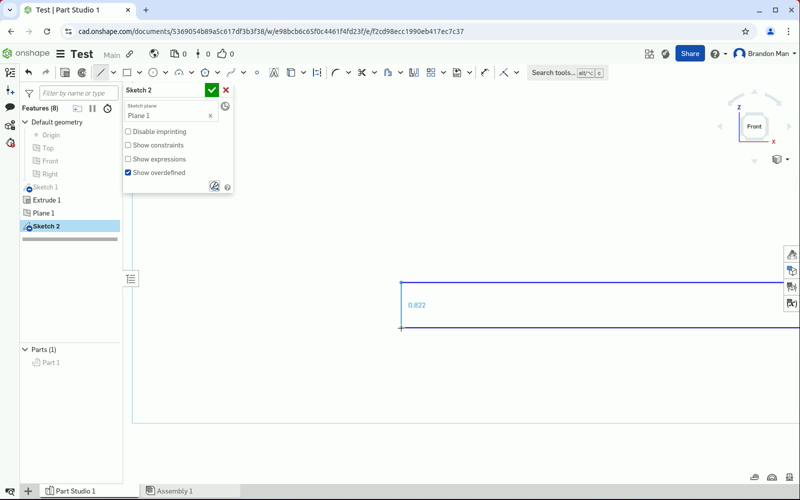
click(401, 327)
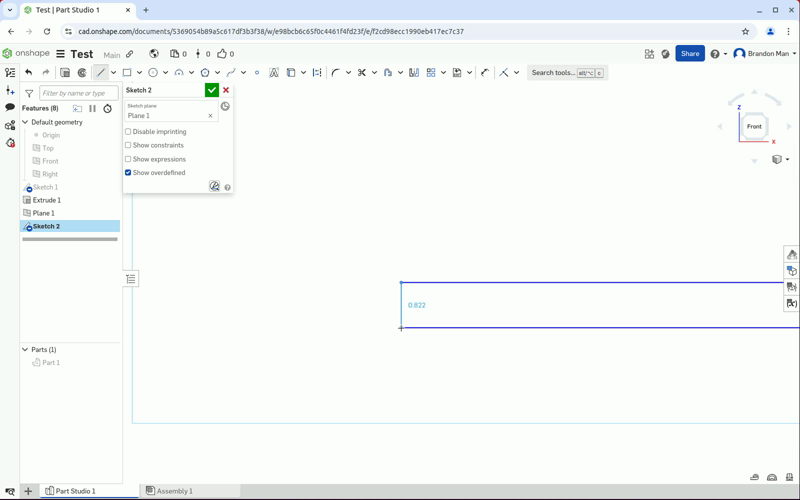
scroll(-6)
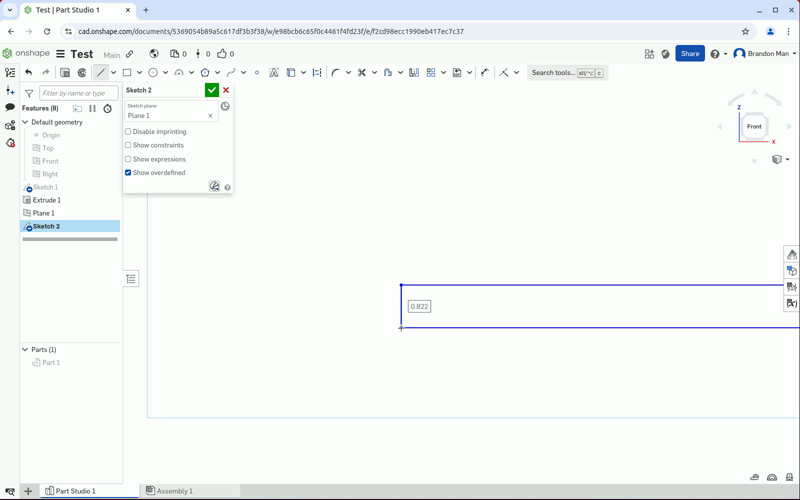
scroll(-6)
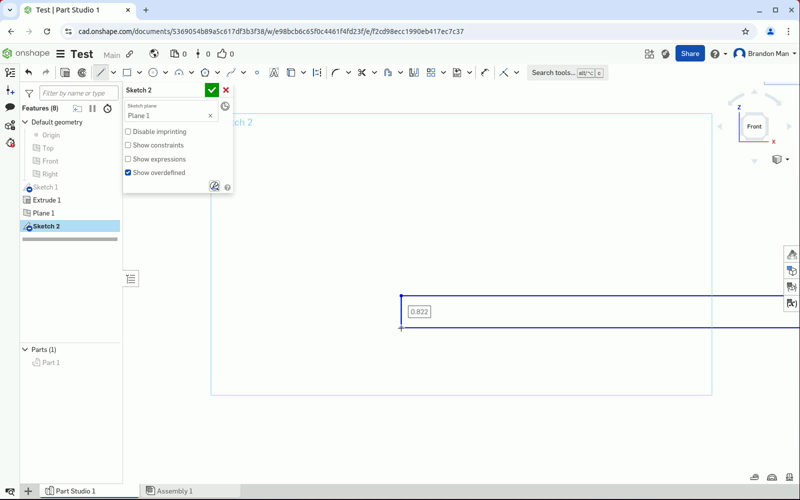
scroll(-6)
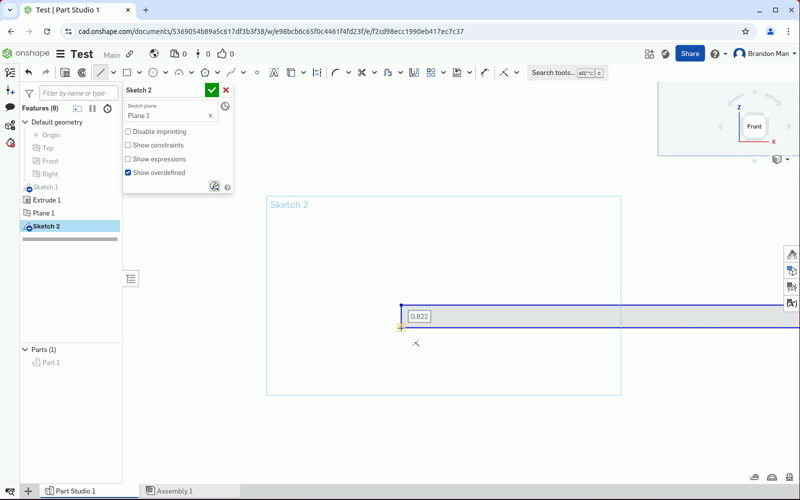
scroll(-6)
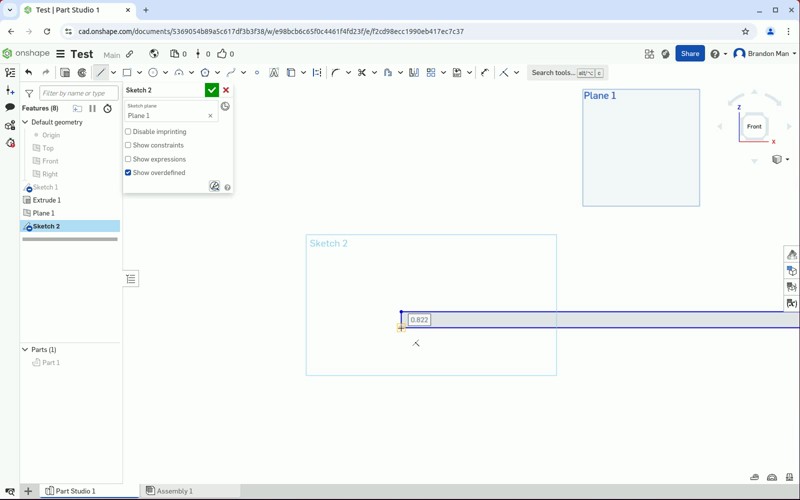
scroll(-6)
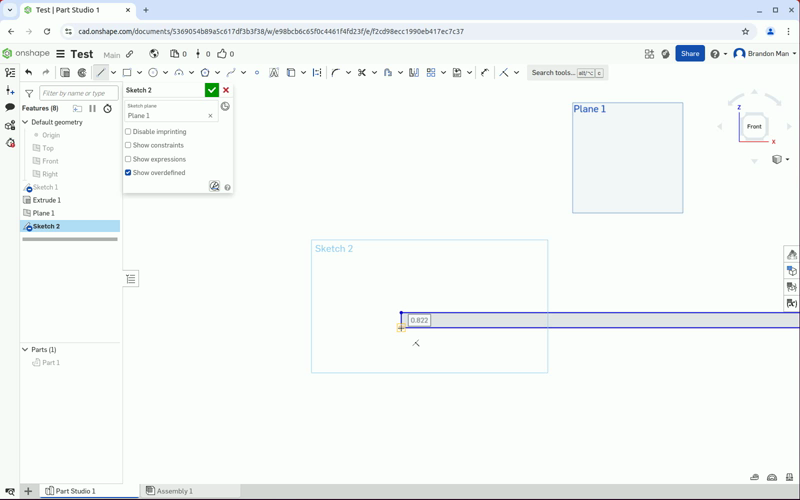
scroll(-6)
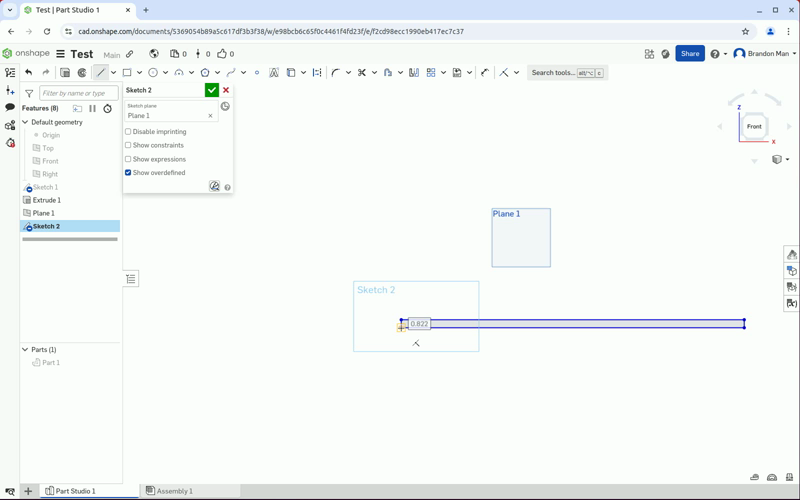
scroll(-6)
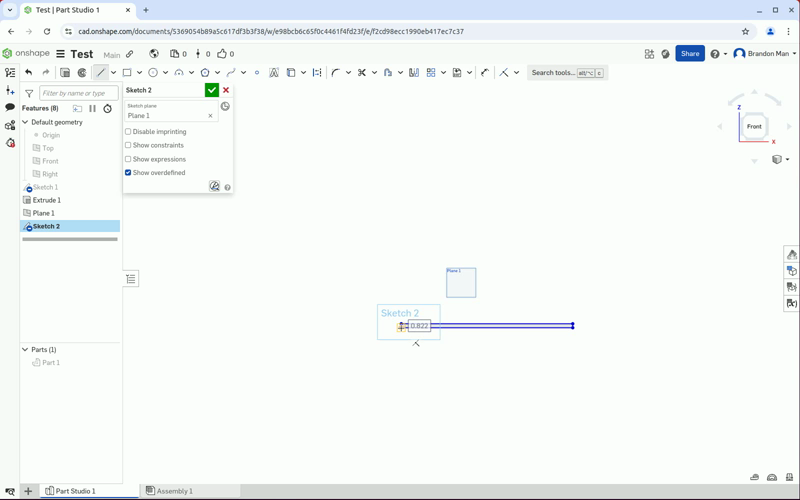
key(esc)
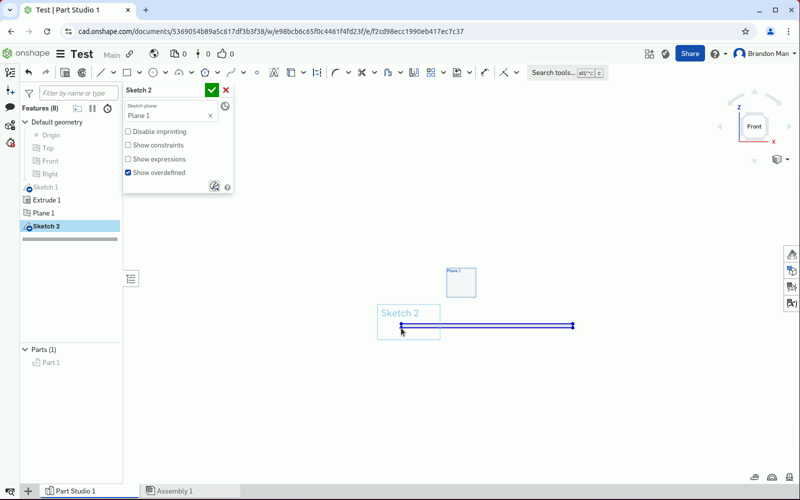
mouse_move(452, 325)
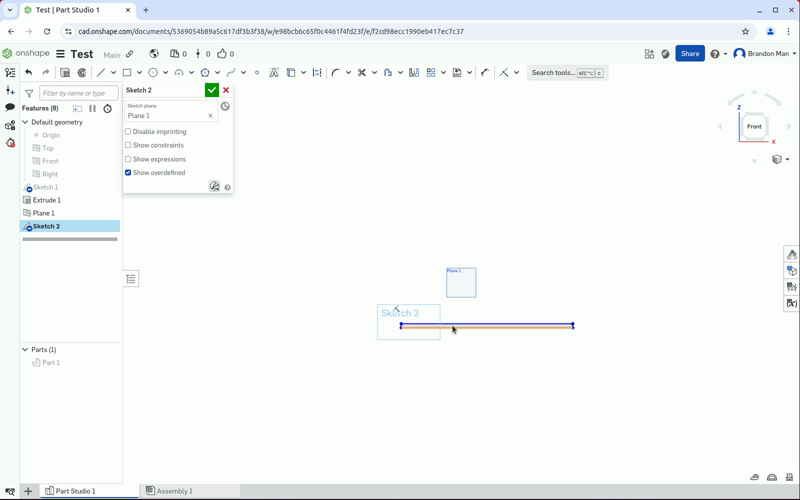
scroll(6)
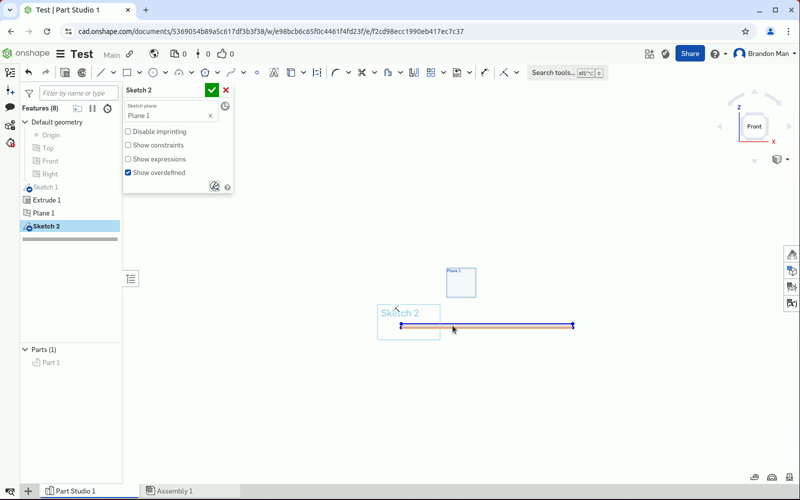
scroll(6)
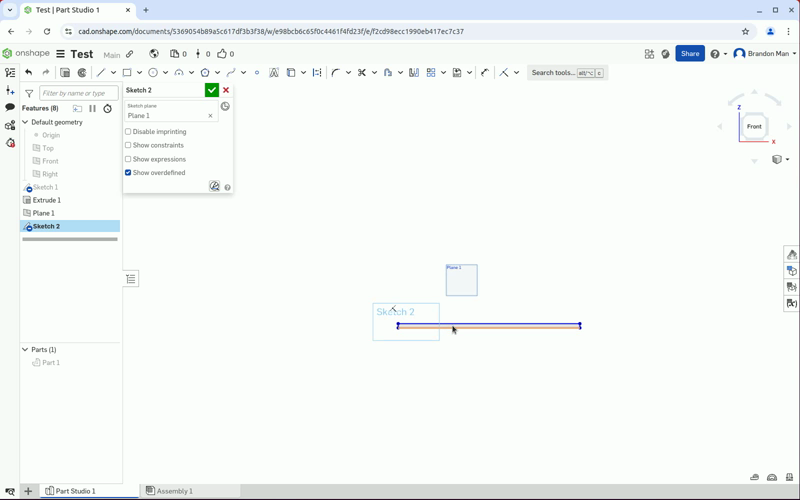
scroll(6)
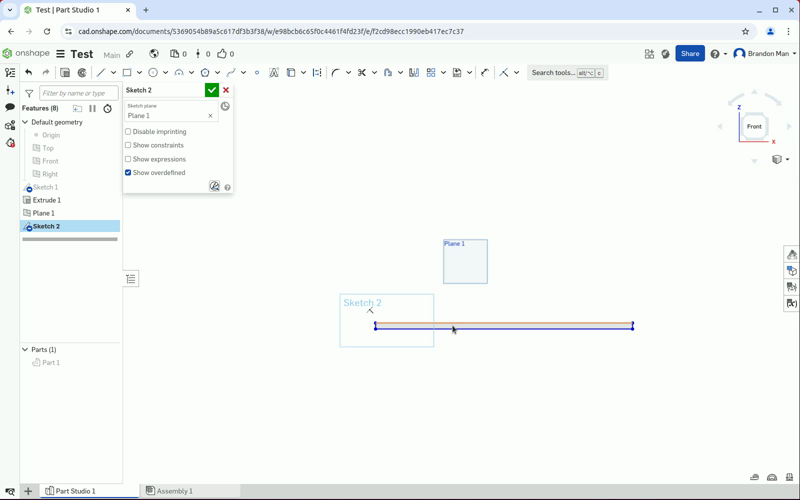
scroll(6)
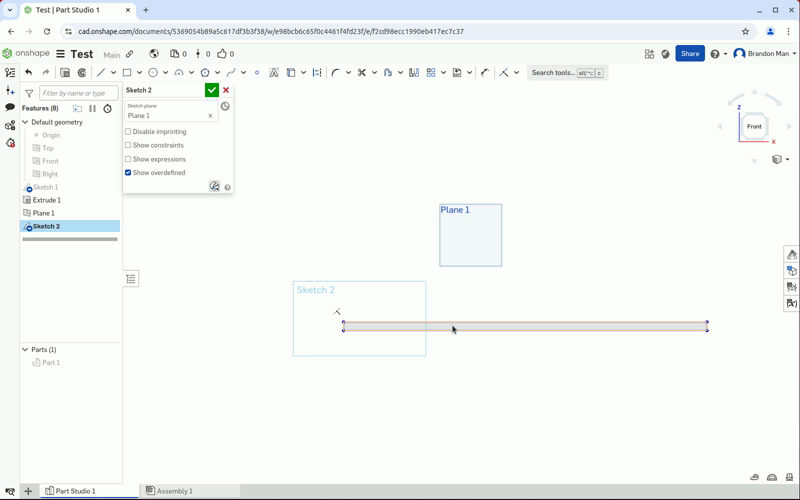
scroll(6)
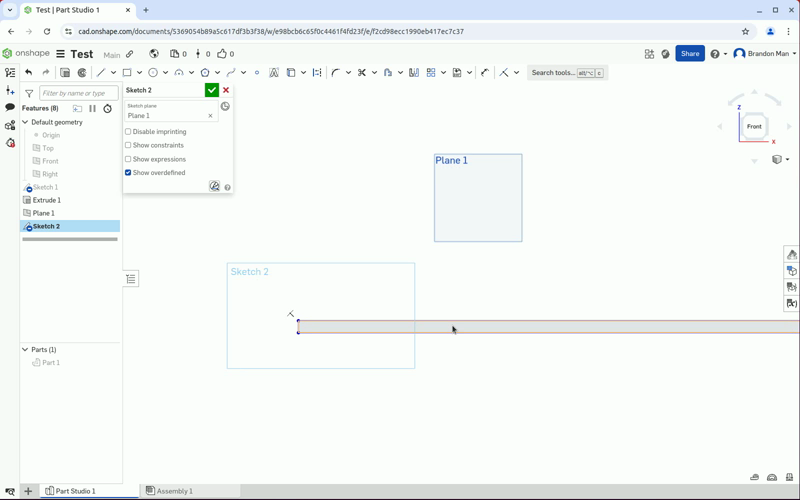
scroll(6)
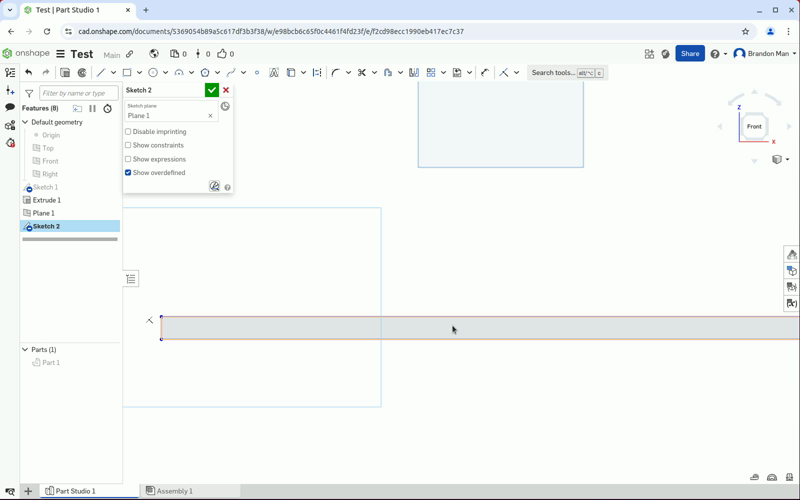
scroll(6)
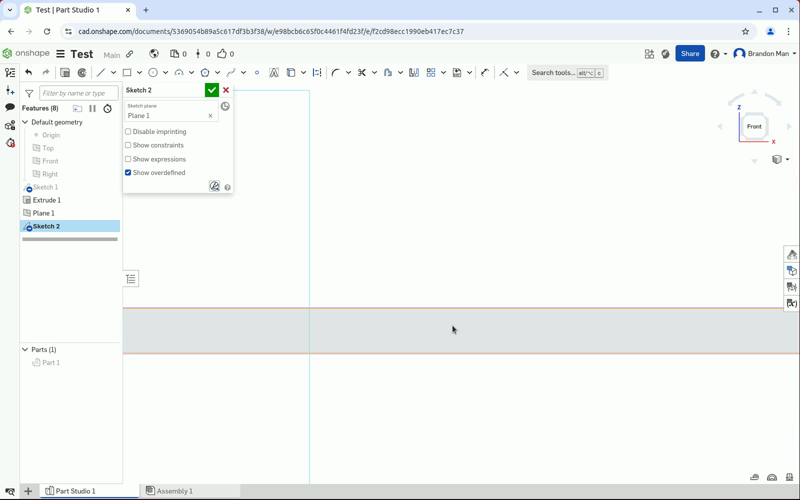
click(452, 325)
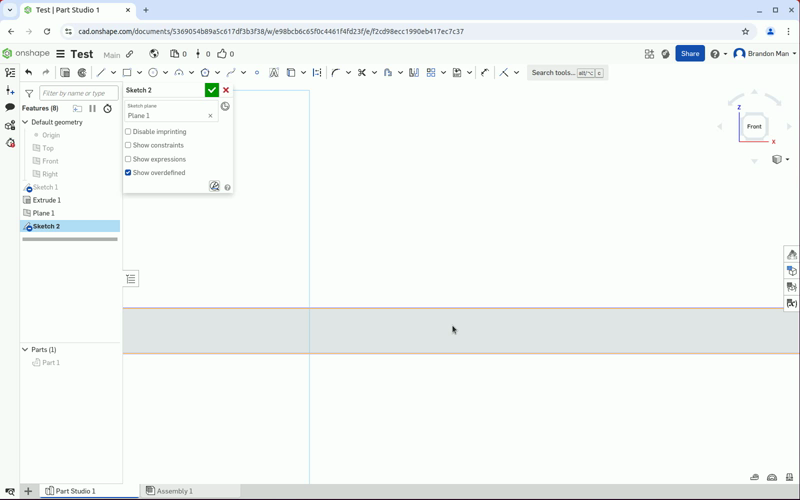
scroll(-6)
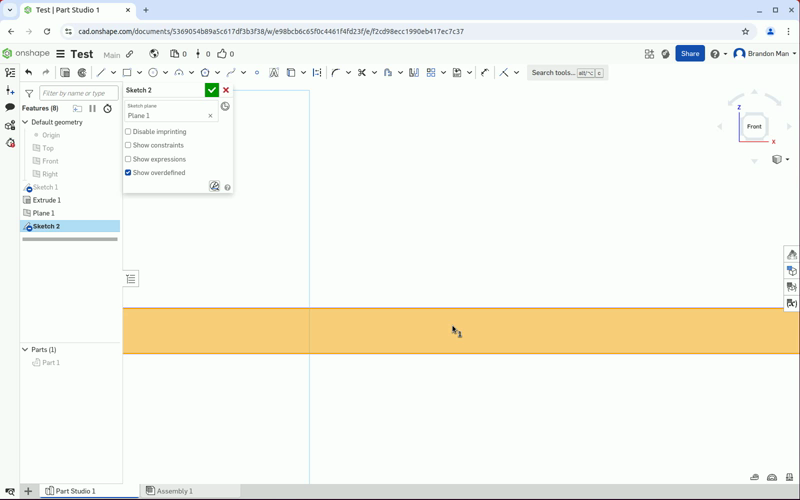
scroll(-6)
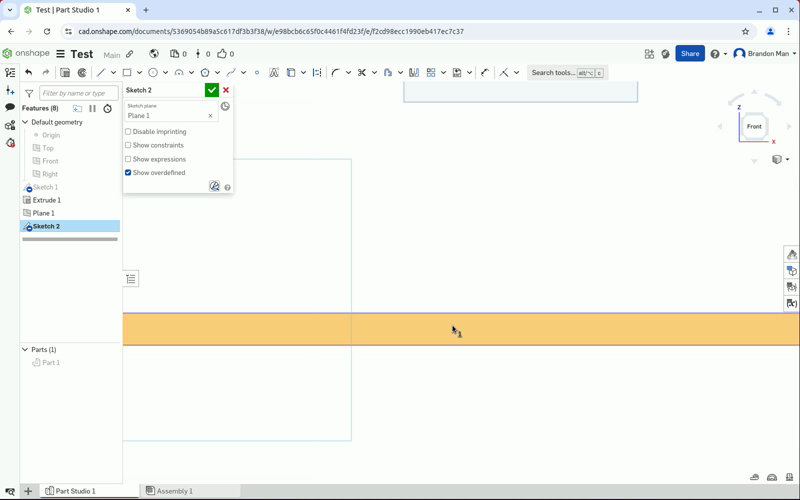
scroll(-6)
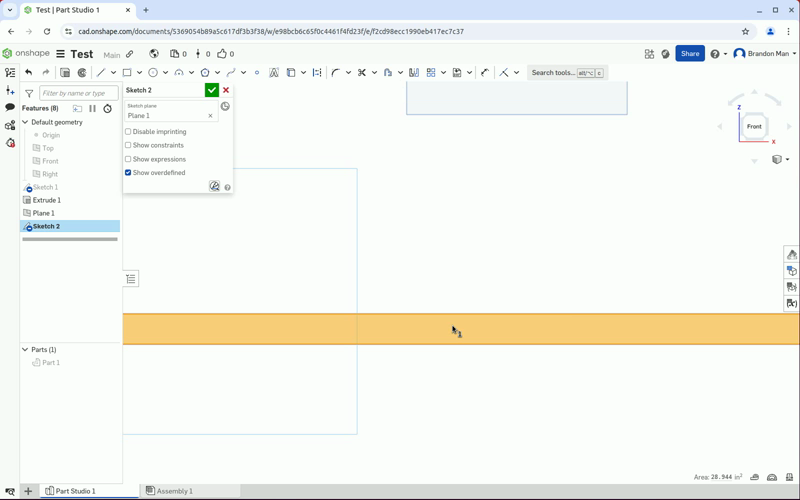
scroll(-6)
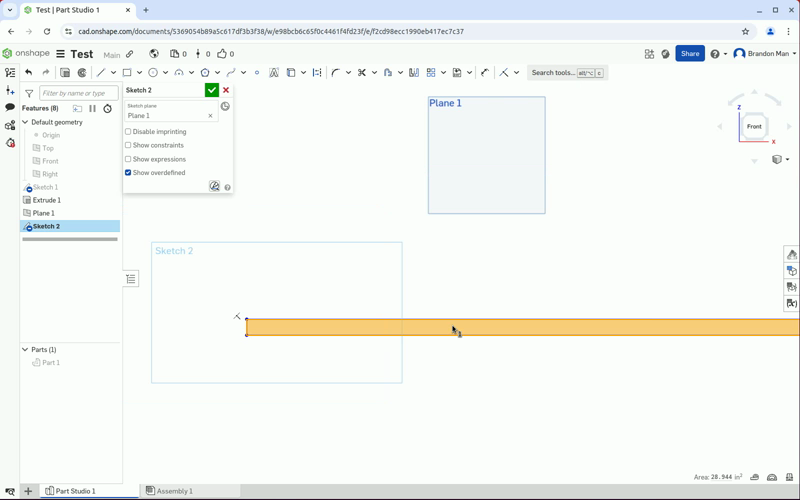
scroll(-6)
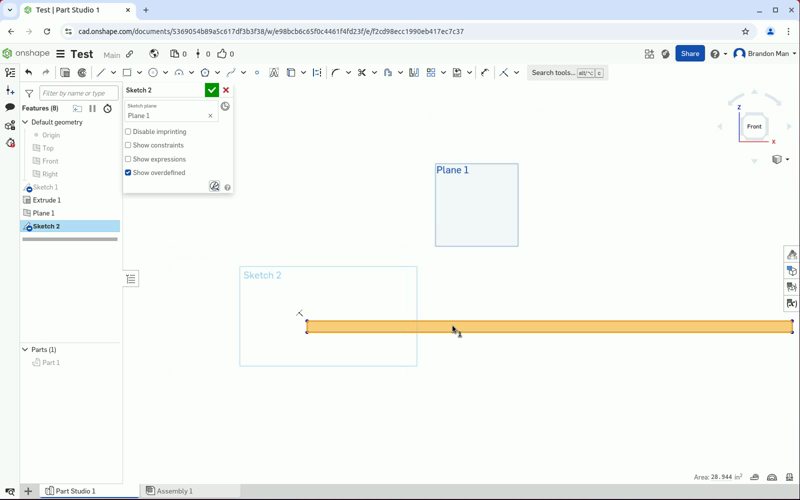
scroll(-6)
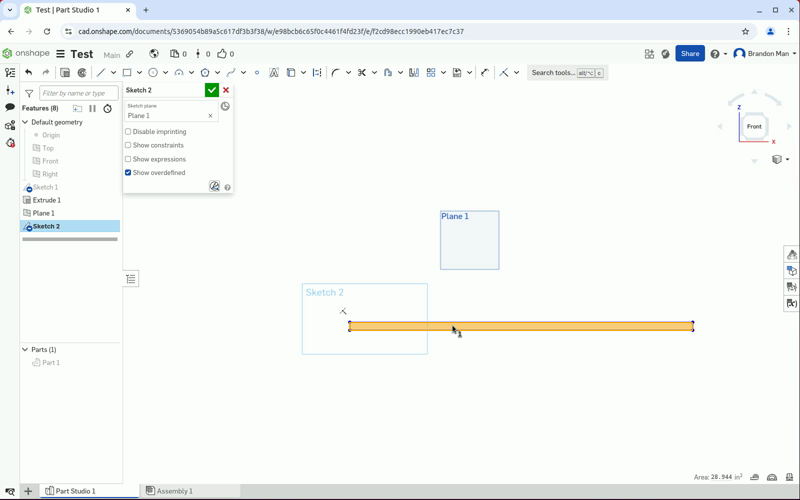
scroll(-6)
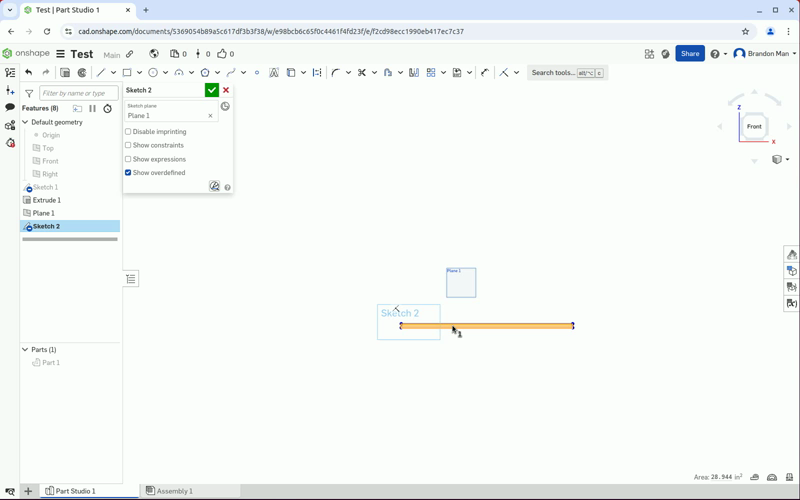
mouse_move(73, 352)
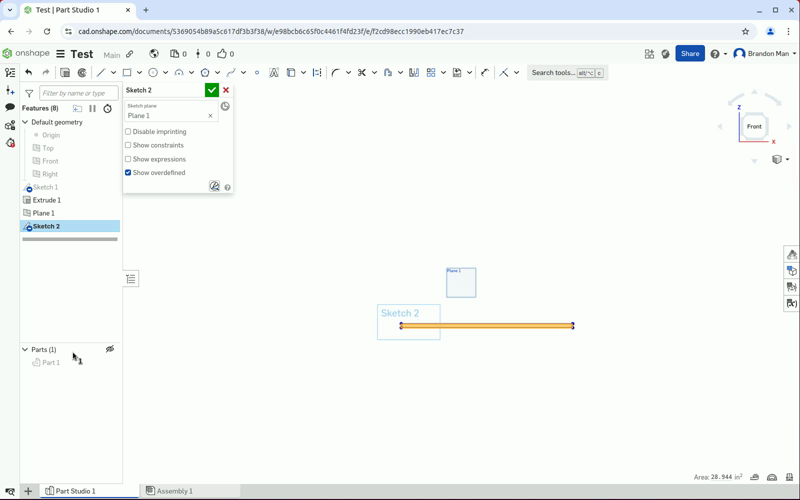
key(shift+y)
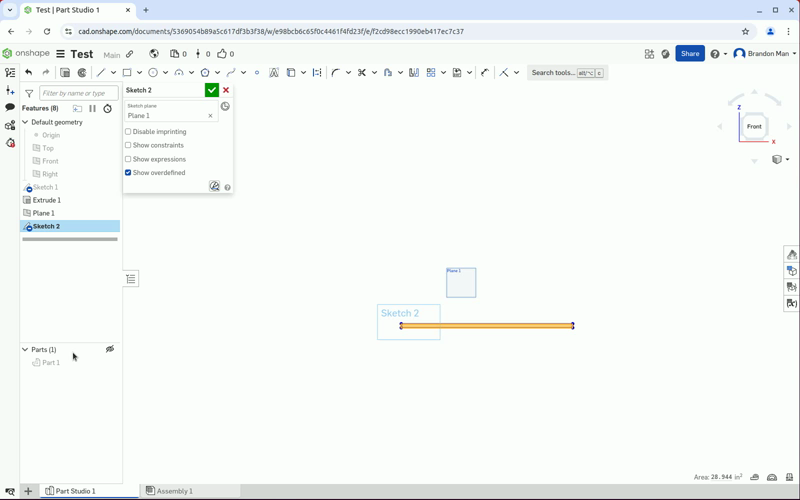
key(shift+e)
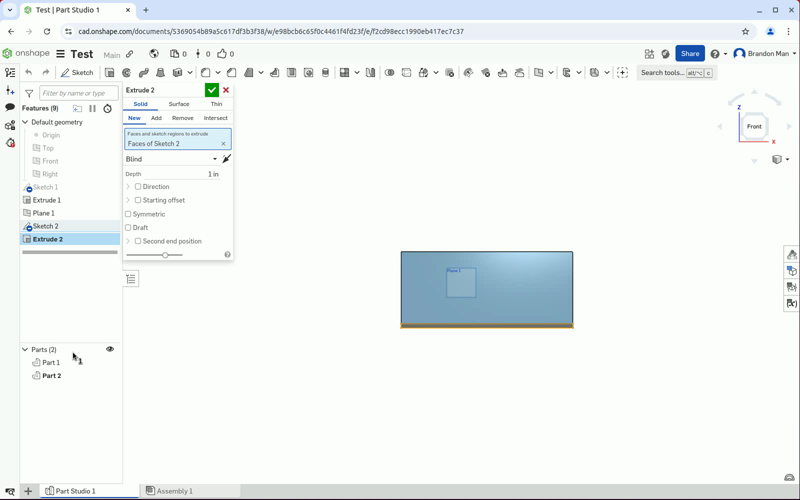
mouse_move(143, 106)
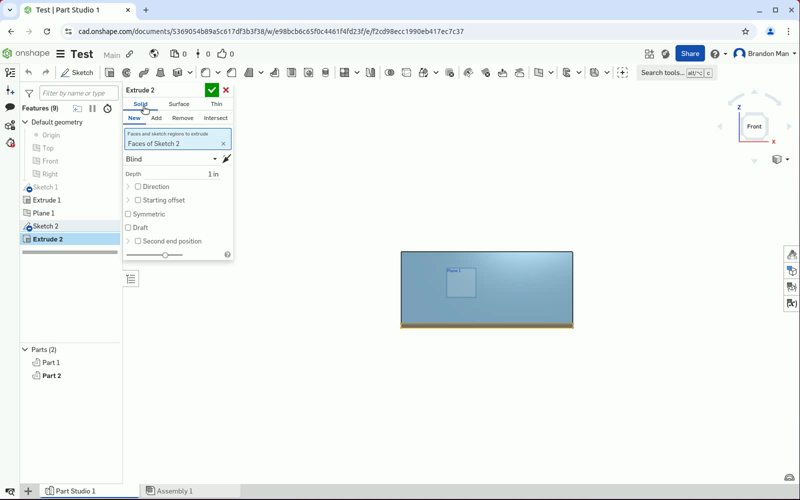
click(143, 106)
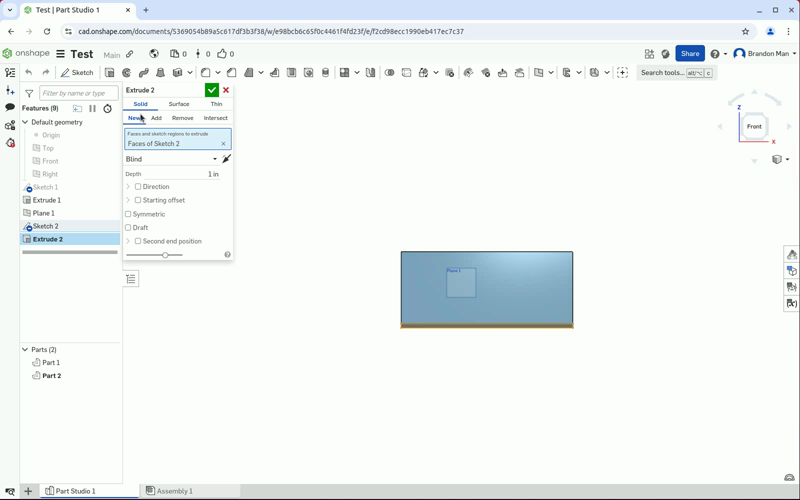
mouse_move(137, 120)
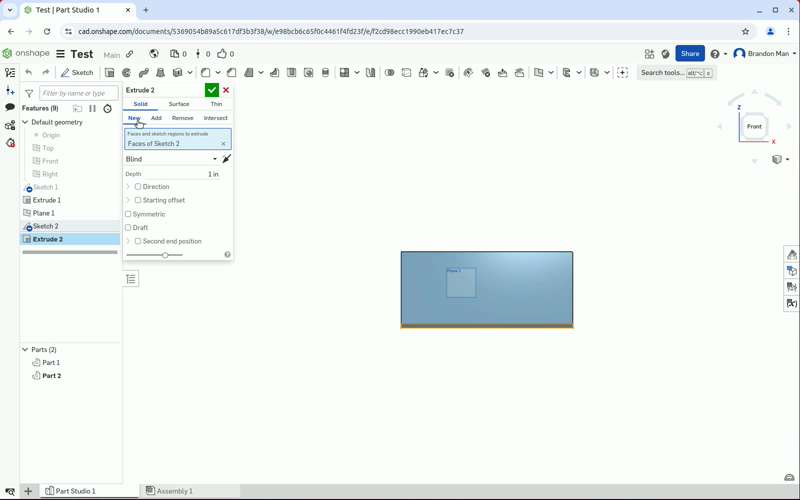
click(137, 120)
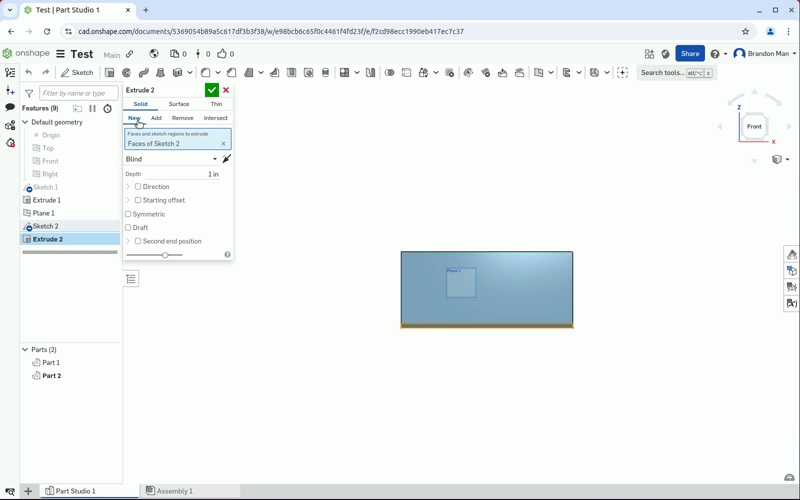
key(tab, 4)
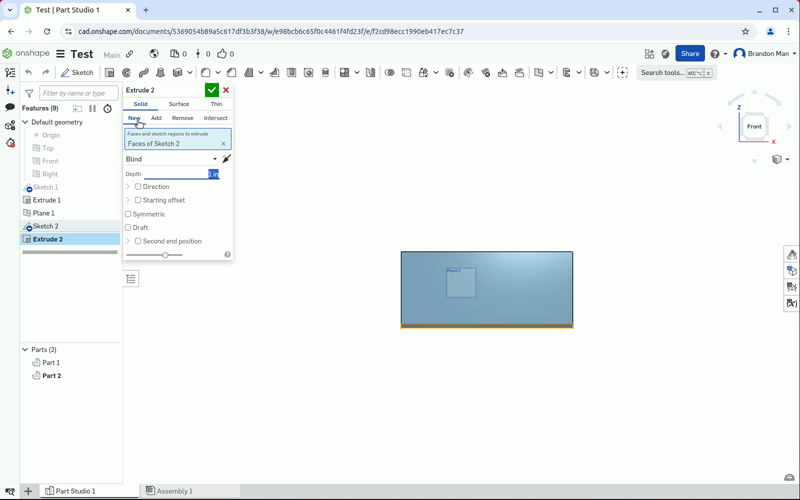
text(0.722)
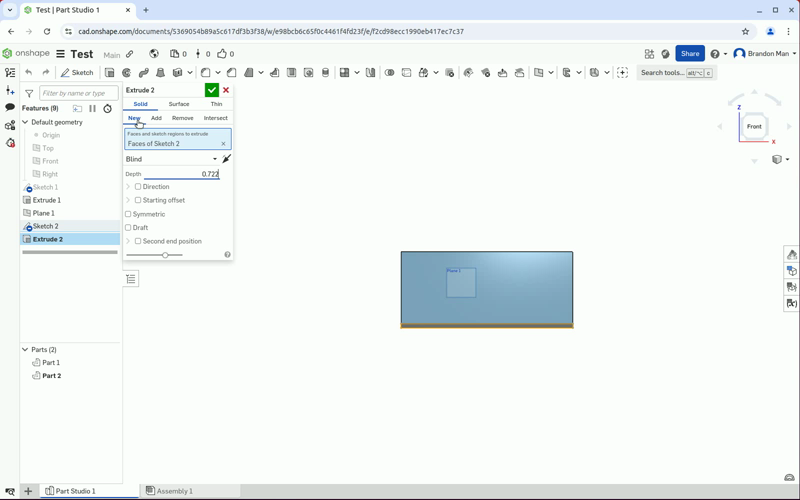
key(enter)
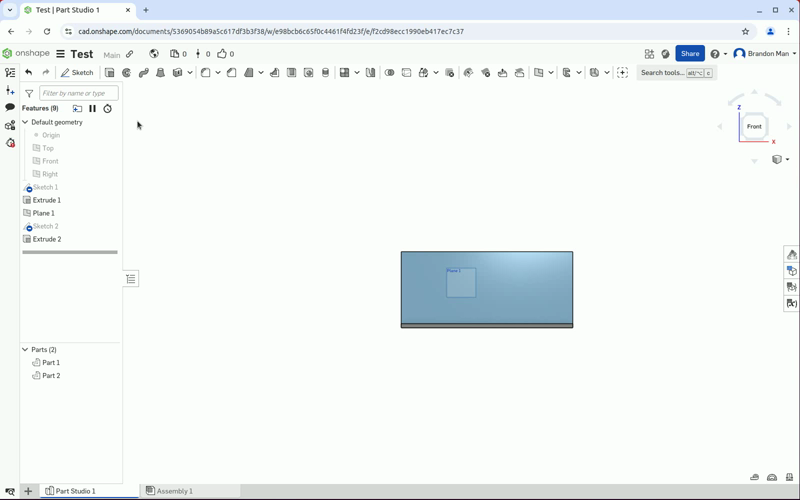
key(shift+h)
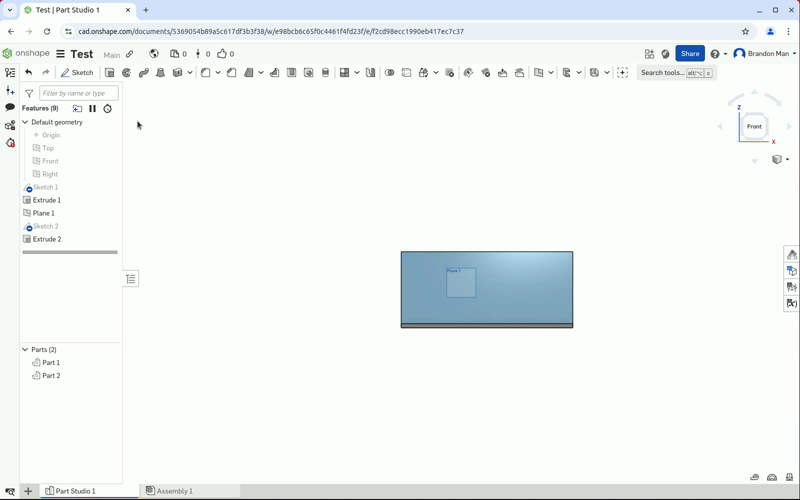
key(shift+h)
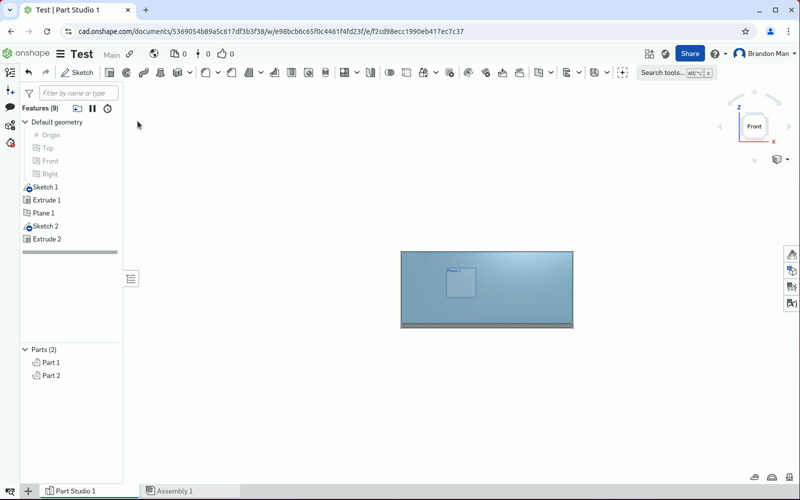
key(shift+7)
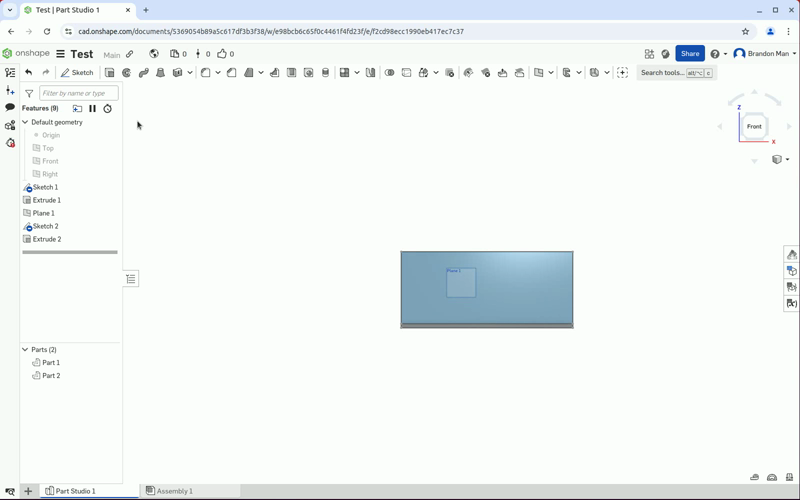
key(left, 2)
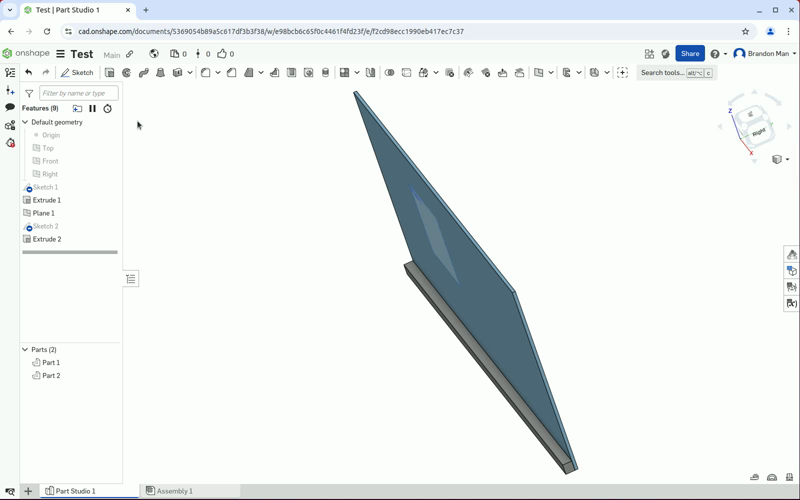
key(down, 2)
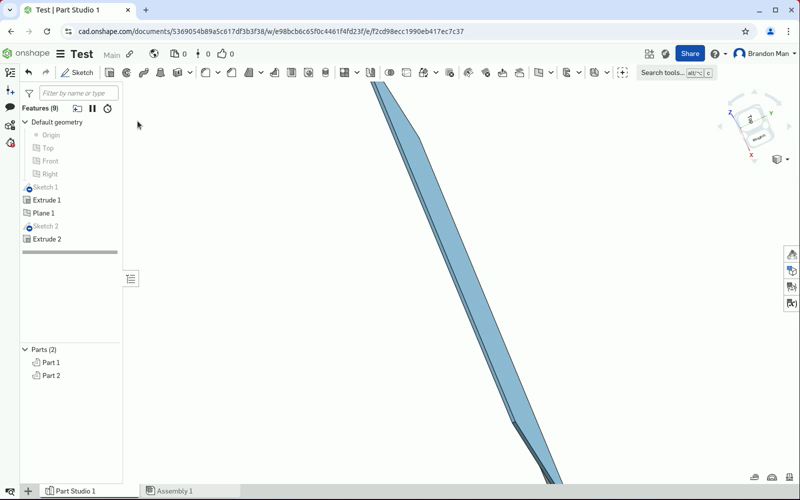
key(up, 2)
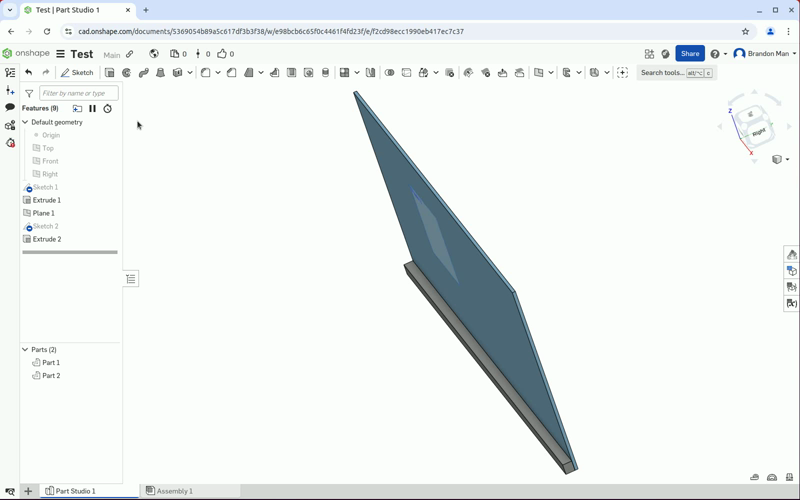
key(right, 2)
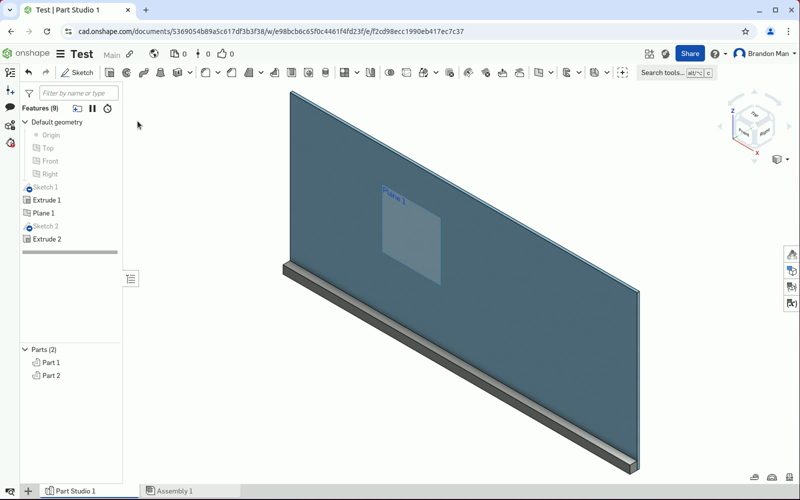
mouse_move(73, 189)
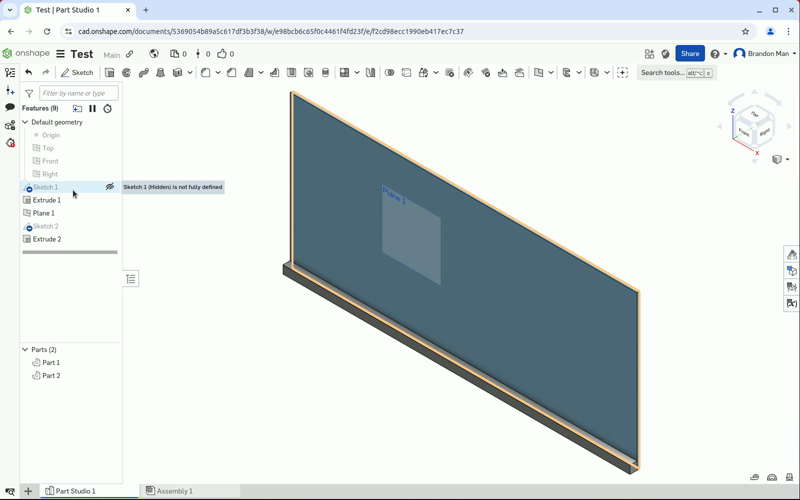
click(73, 189)